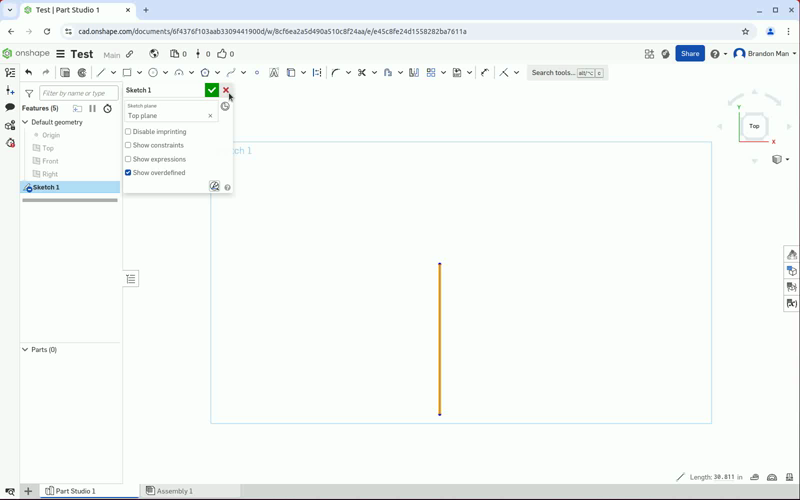
key(shift+h)
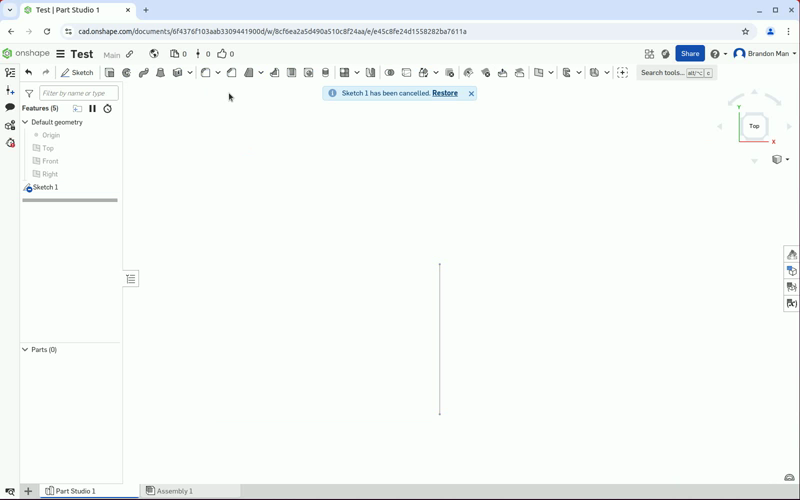
mouse_move(73, 352)
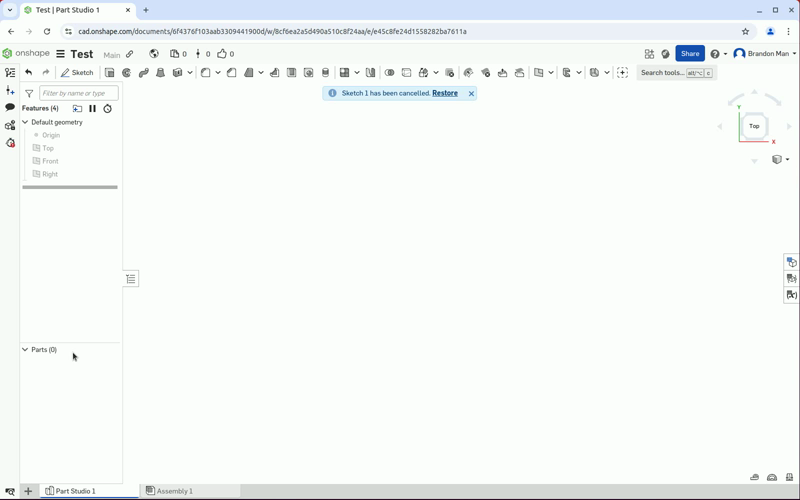
key(y)
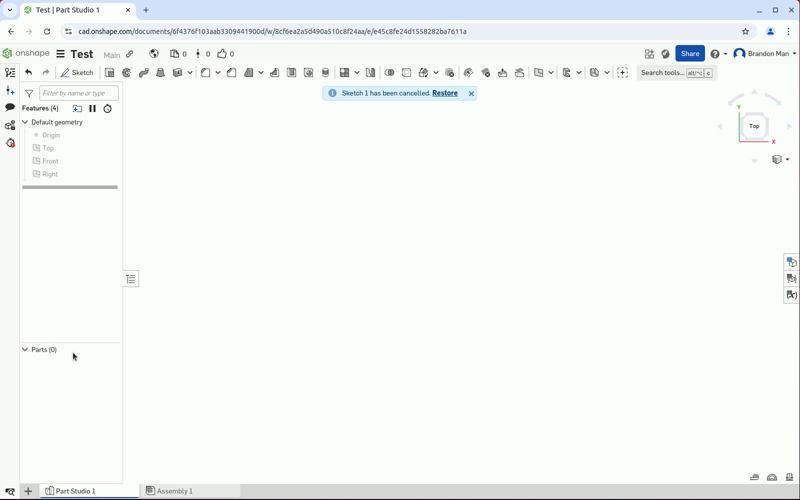
key(shift+p)
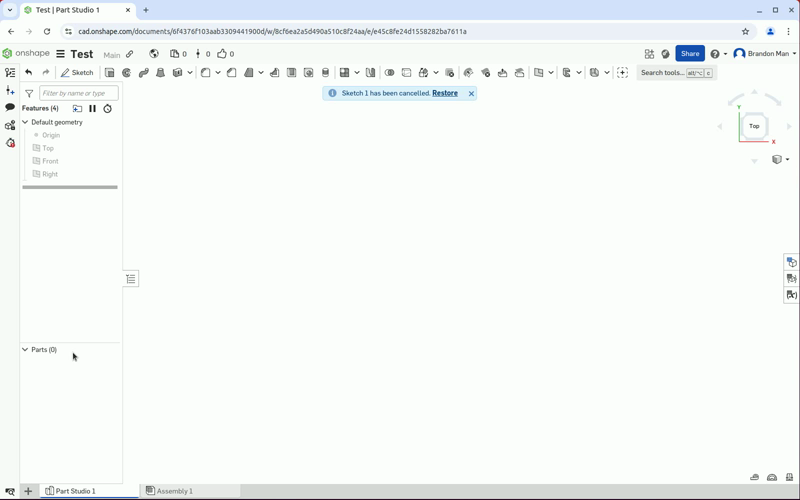
key(space)
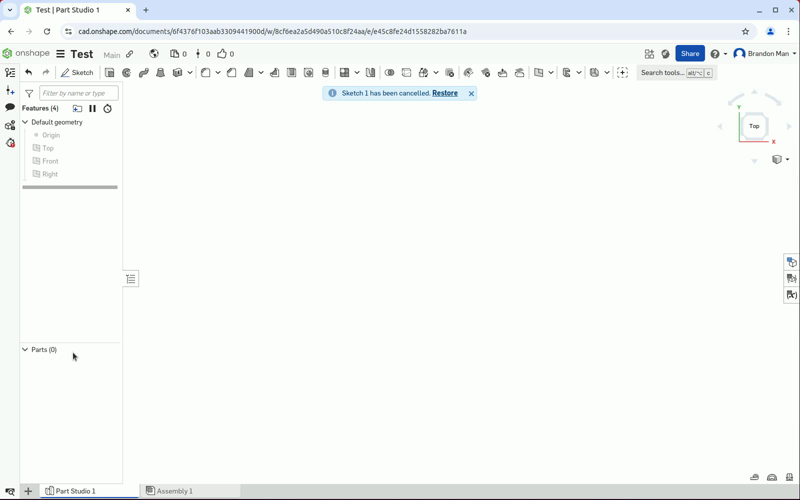
key_down(shift)
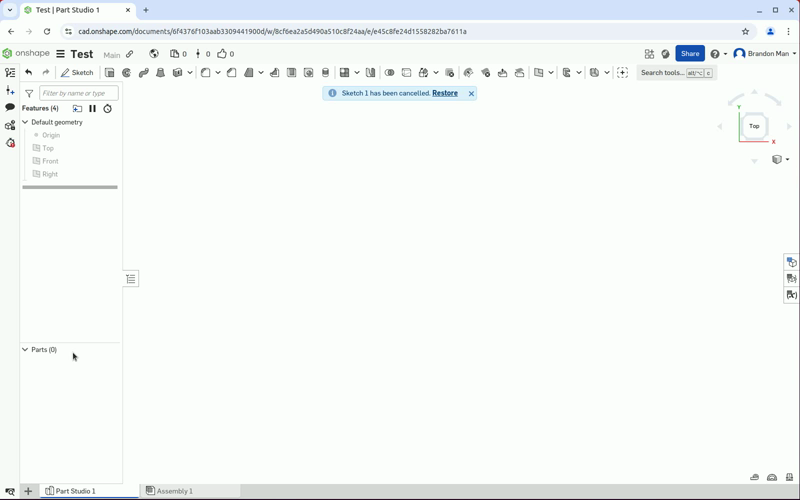
key(up)
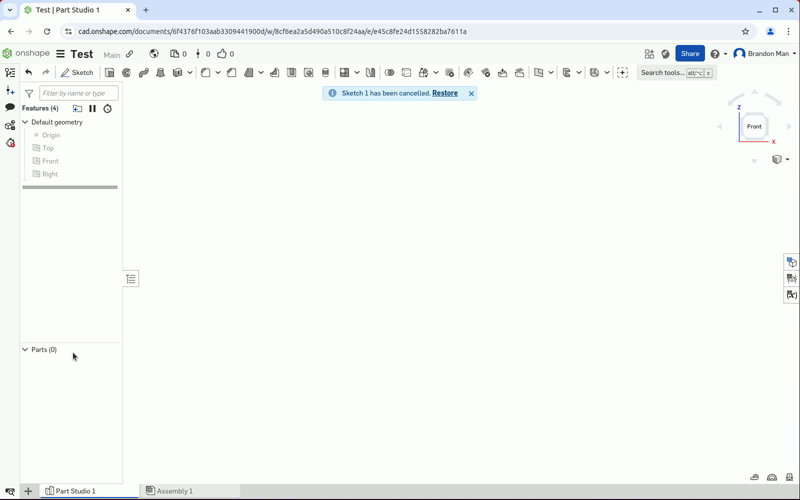
key_up(shift)
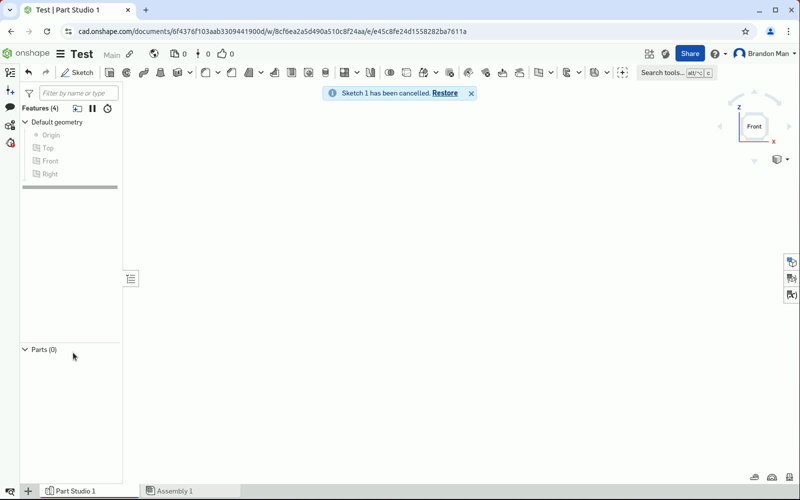
key(space)
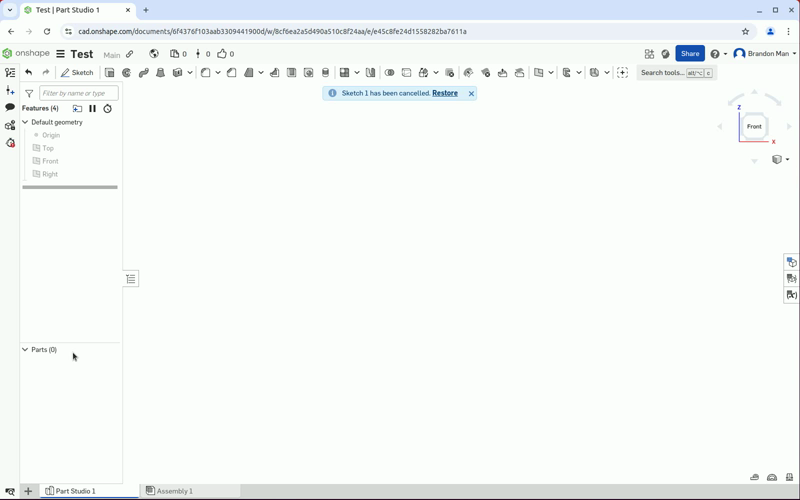
key_down(shift)
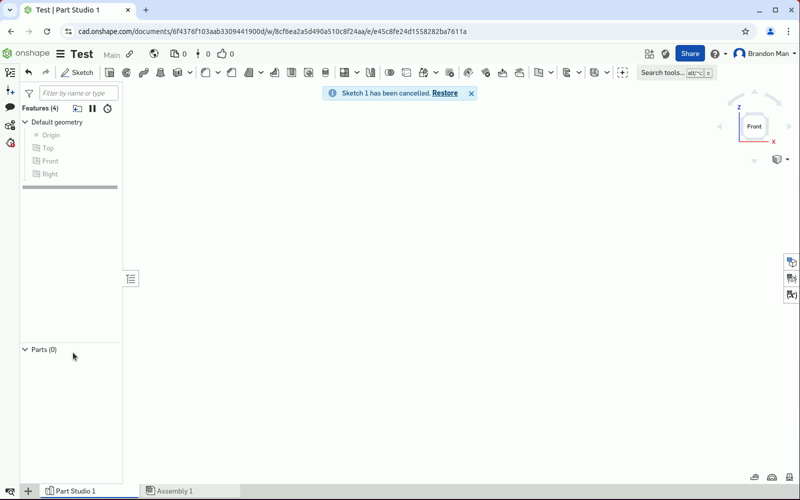
key(left)
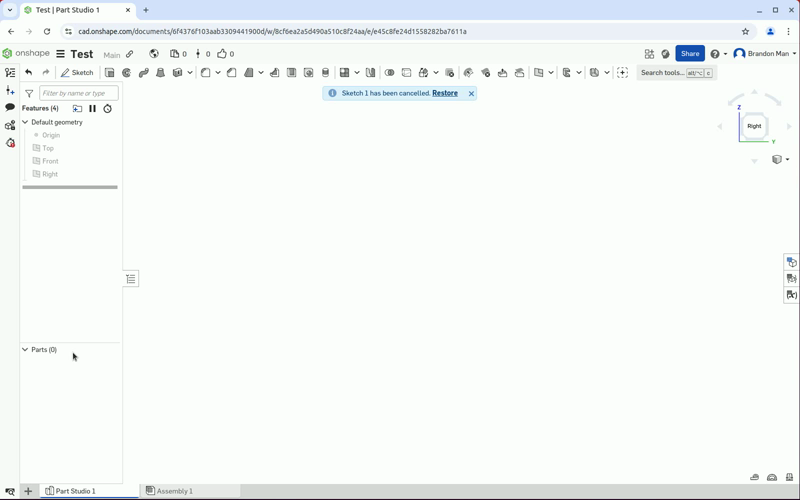
key_up(shift)
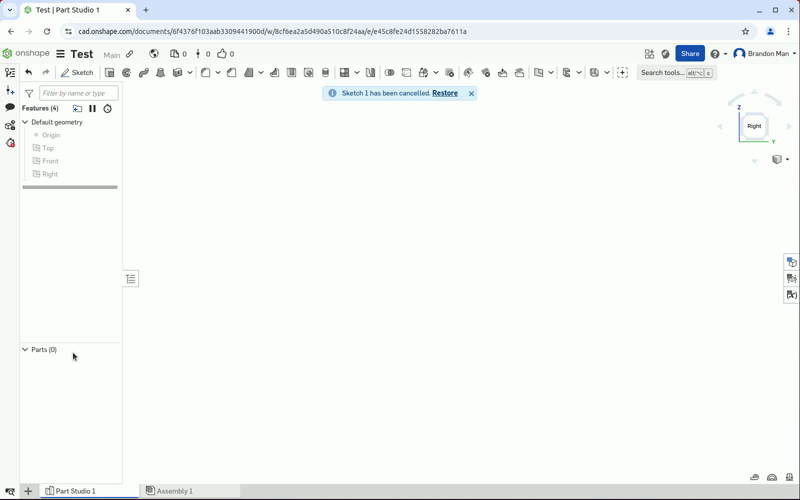
mouse_move(73, 352)
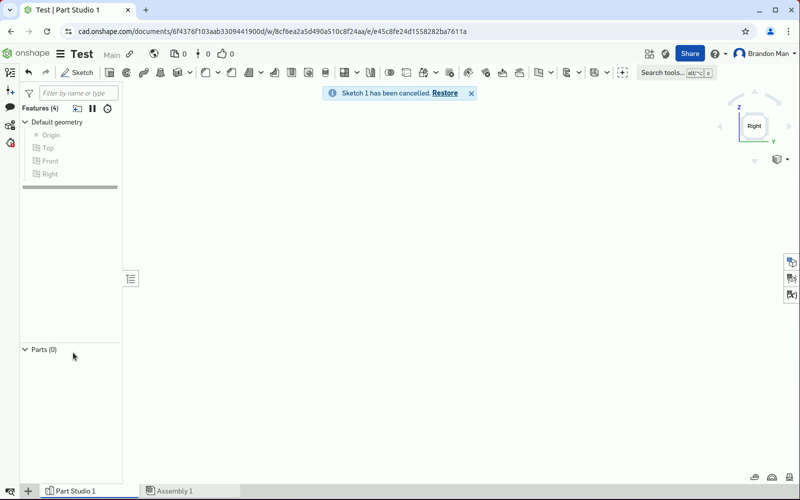
key(shift+y)
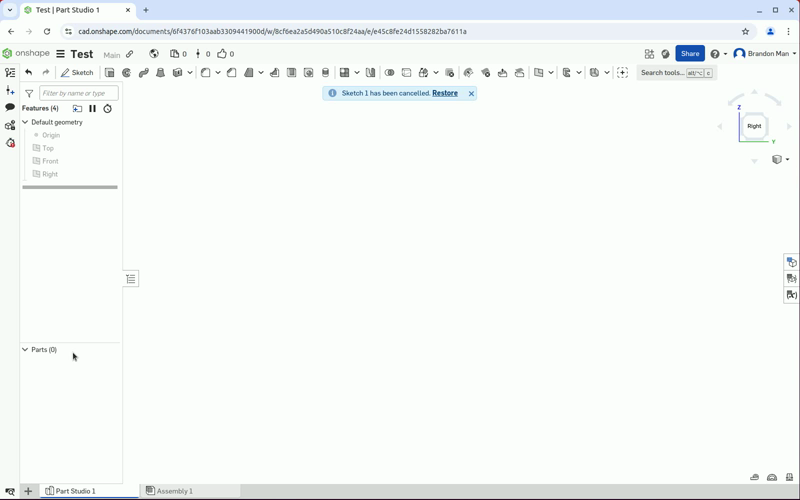
key(shift+s)
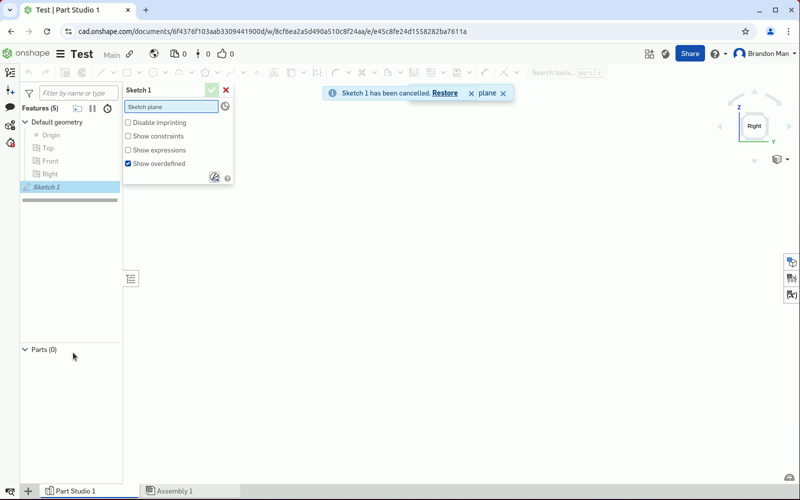
mouse_move(73, 176)
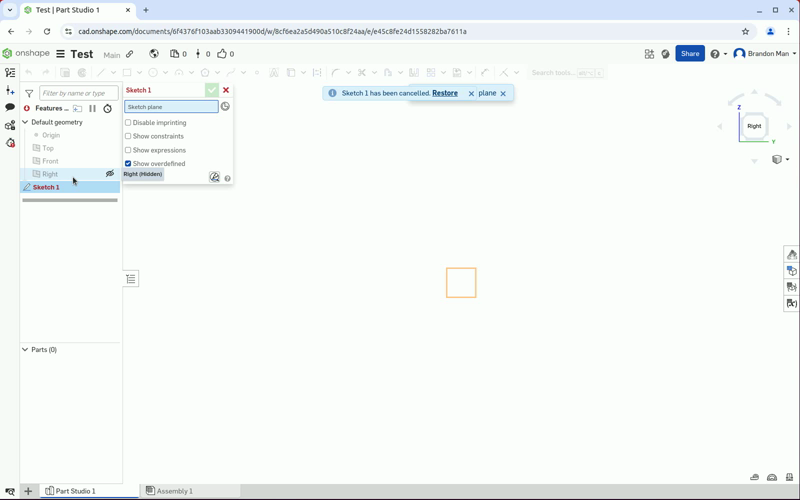
click(73, 176)
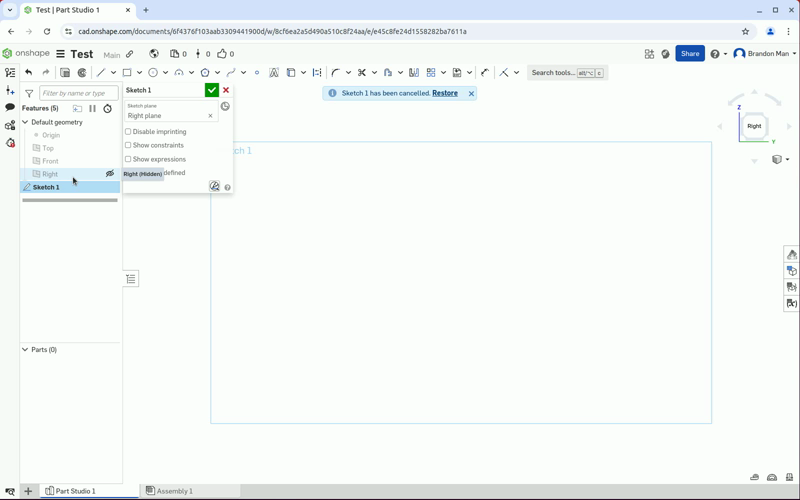
mouse_move(73, 352)
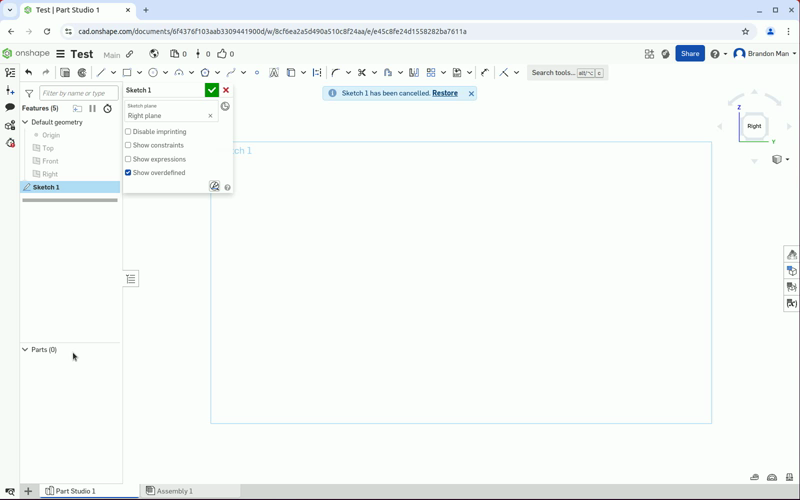
key(y)
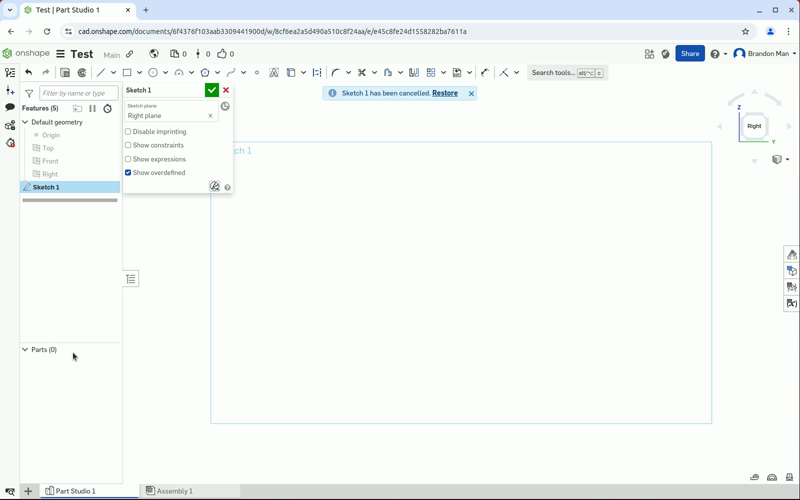
key(l)
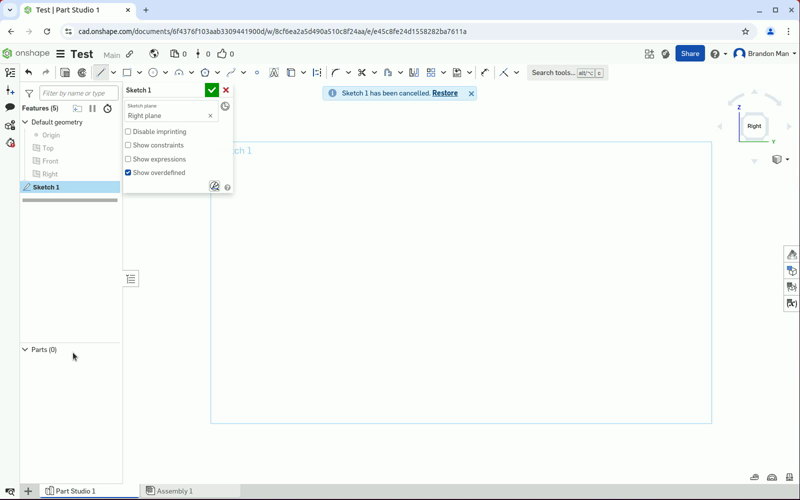
key_down(shift)
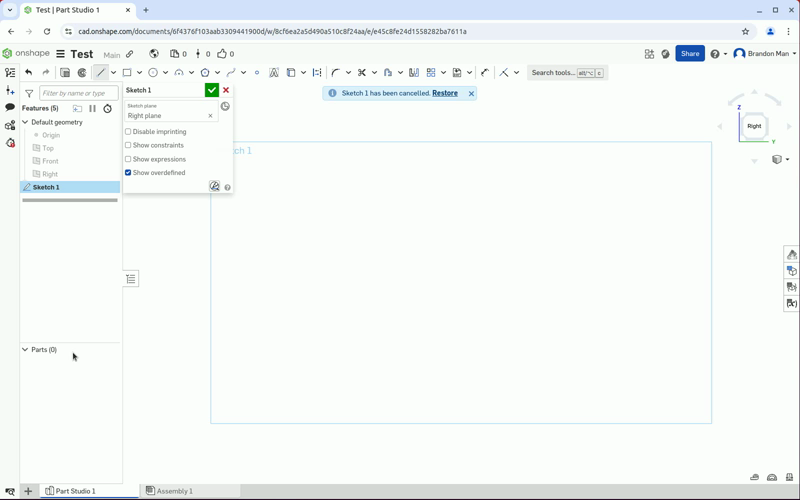
mouse_move(460, 282)
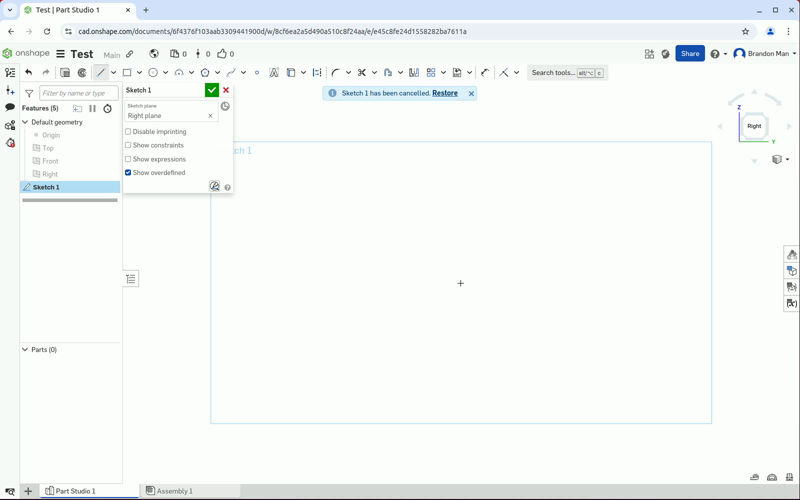
click(460, 282)
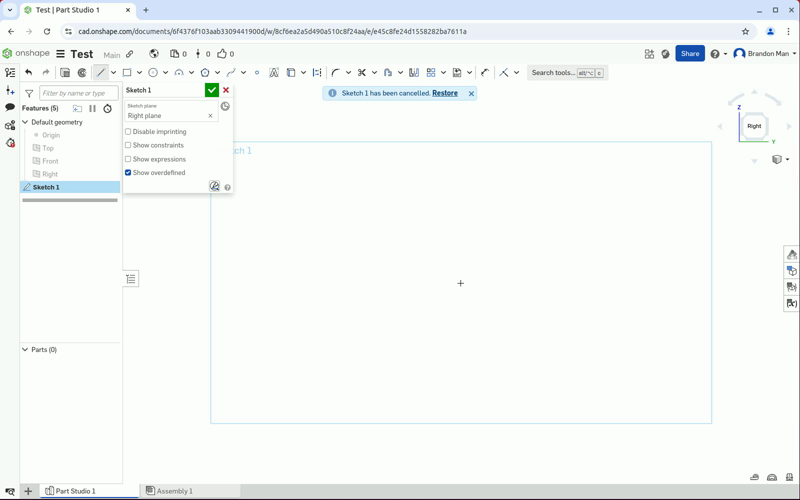
key_up(shift)
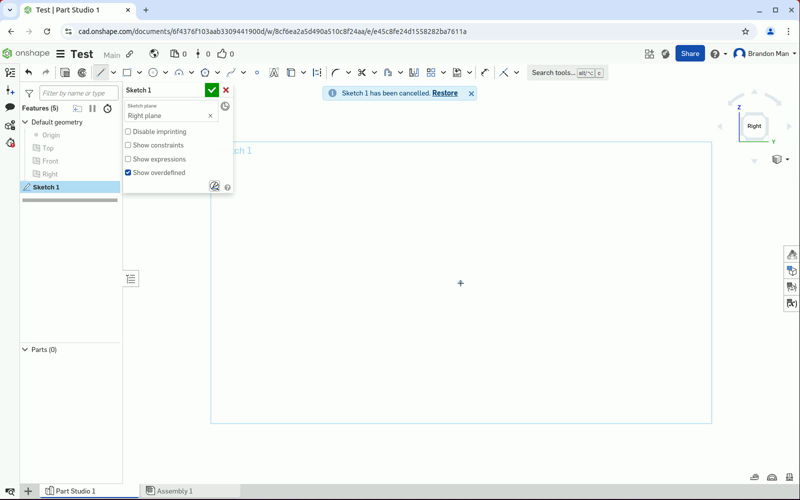
key_down(shift)
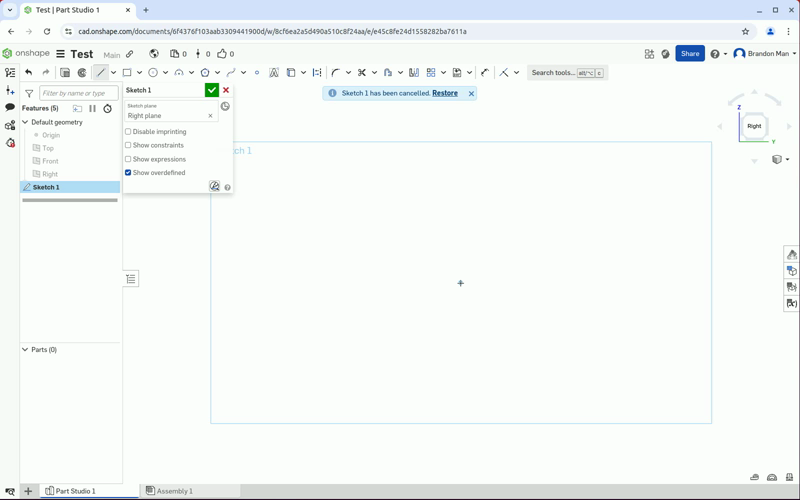
mouse_move(573, 282)
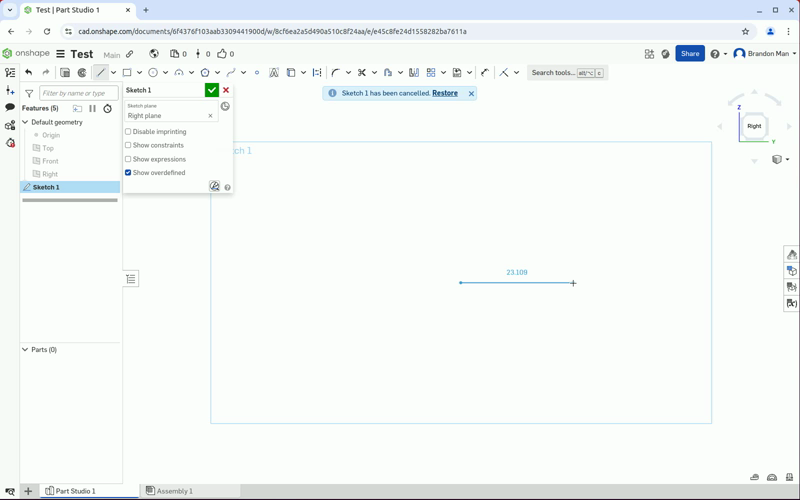
click(573, 282)
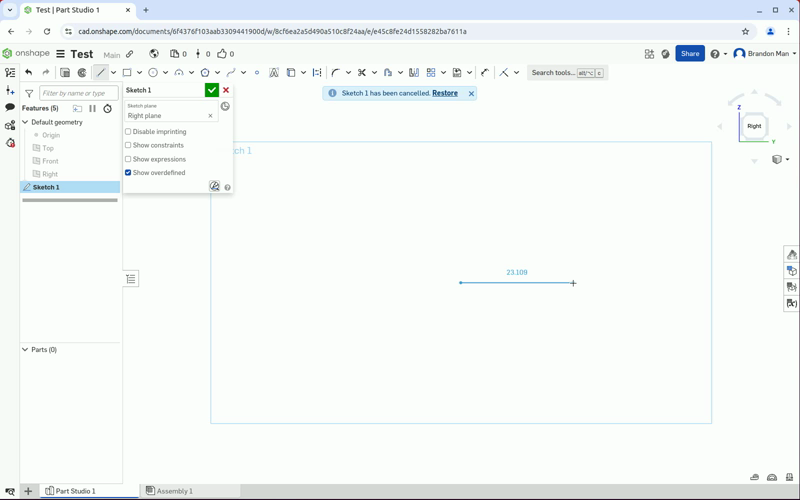
key_up(shift)
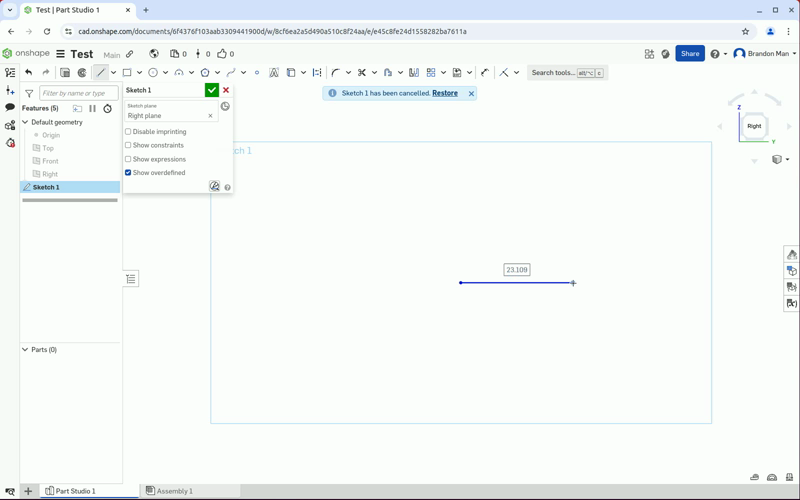
key_down(shift)
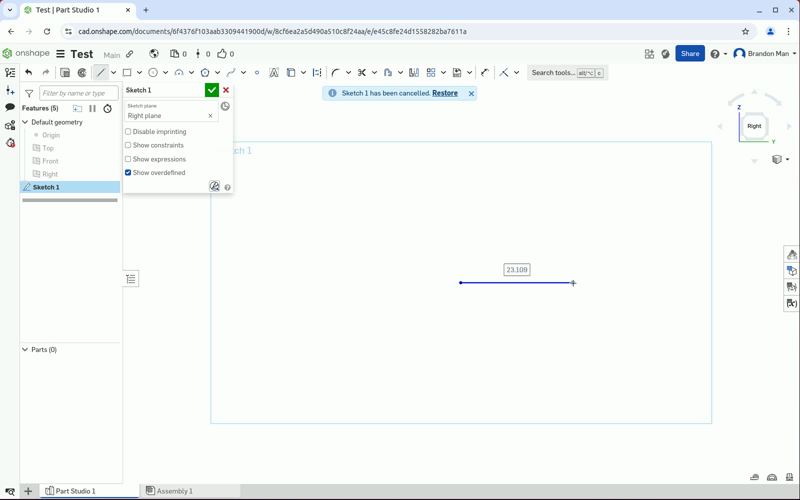
mouse_move(589, 282)
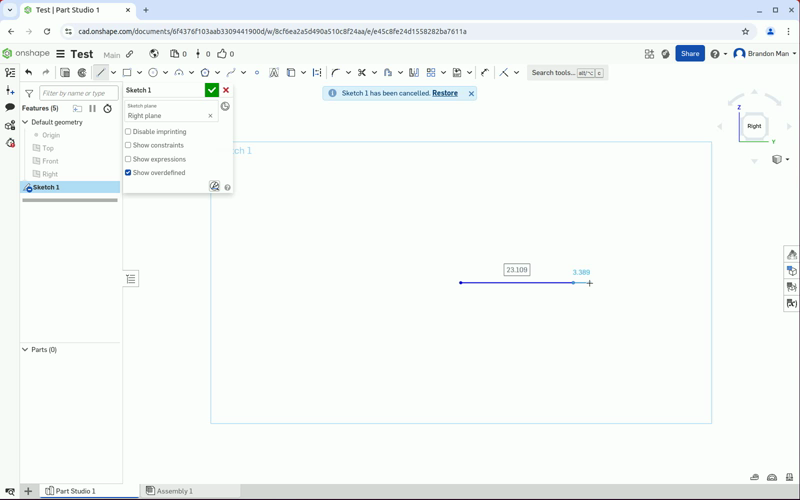
mouse_move(573, 249)
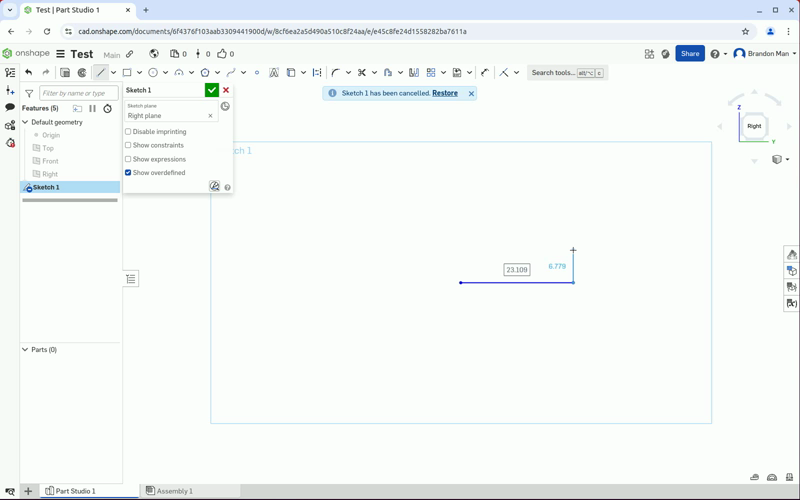
click(573, 249)
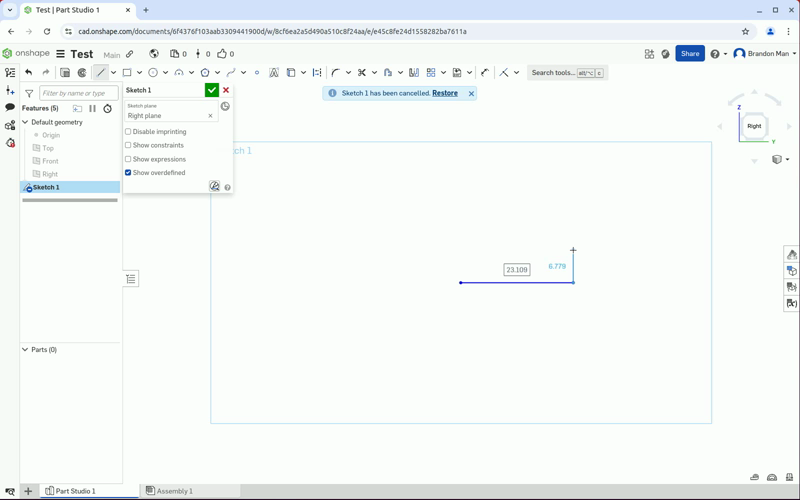
key_up(shift)
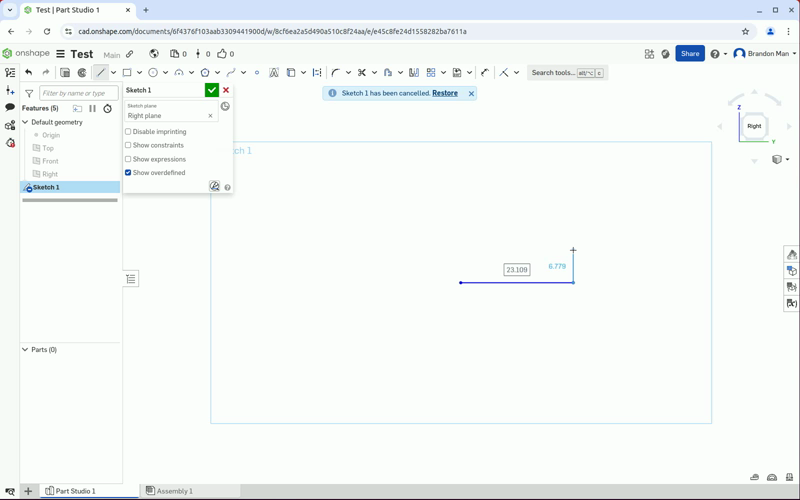
key_down(shift)
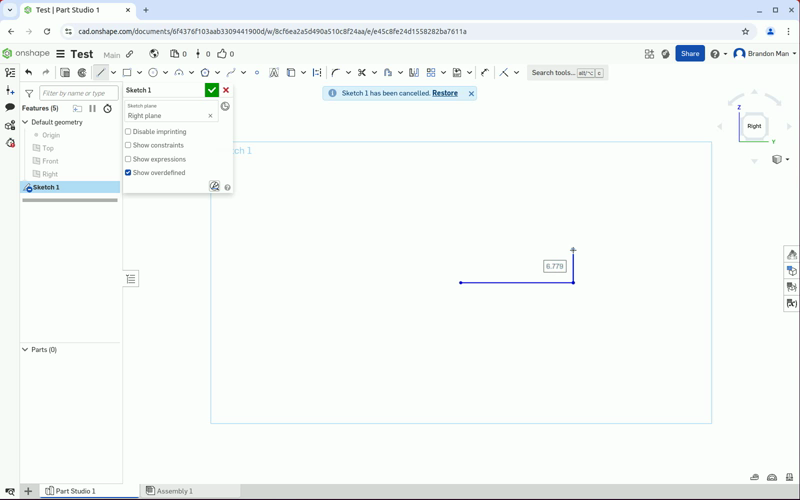
mouse_move(460, 249)
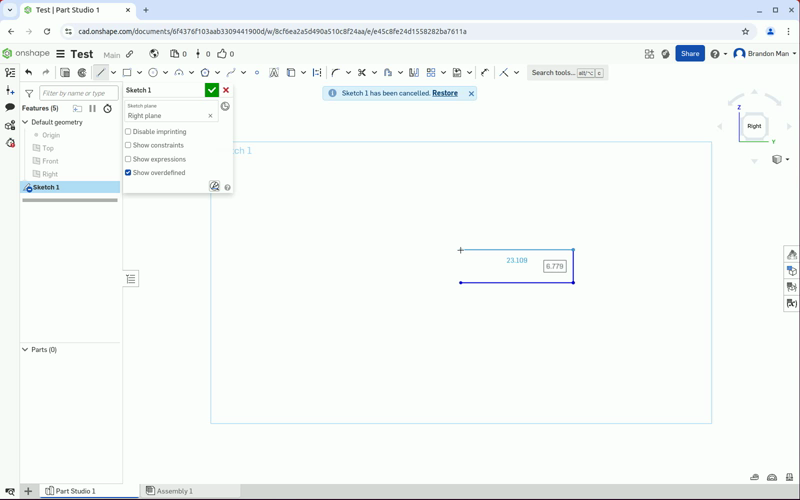
click(460, 249)
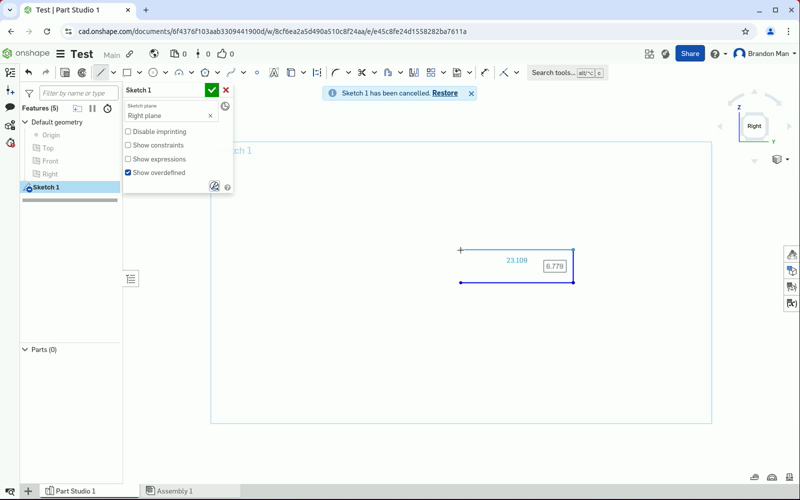
key_up(shift)
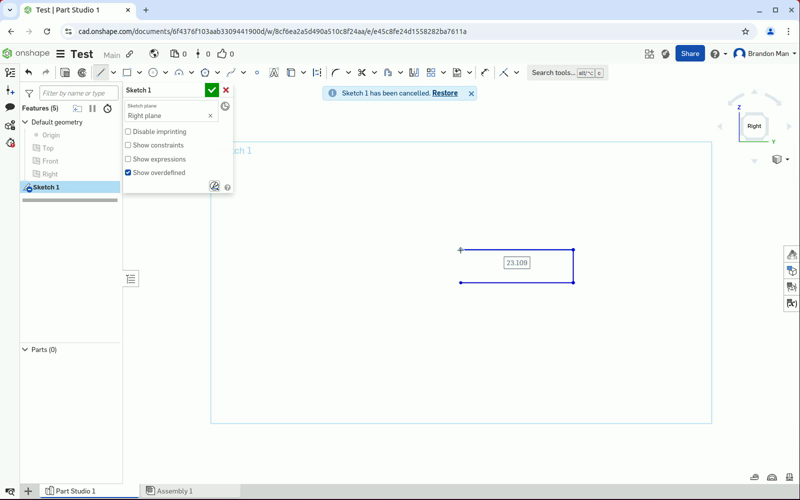
mouse_move(490, 249)
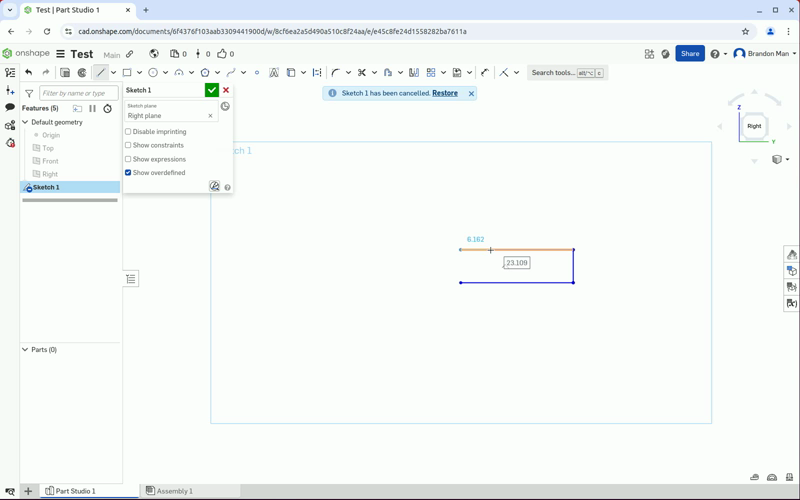
key_down(shift)
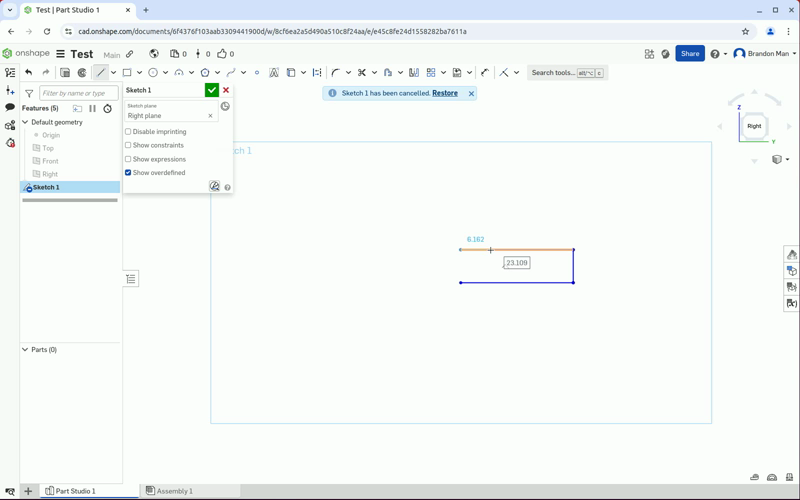
mouse_move(460, 282)
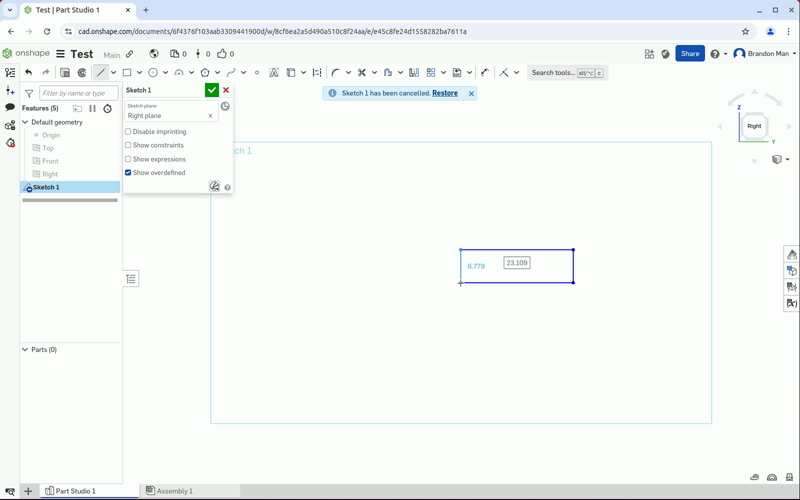
key_up(shift)
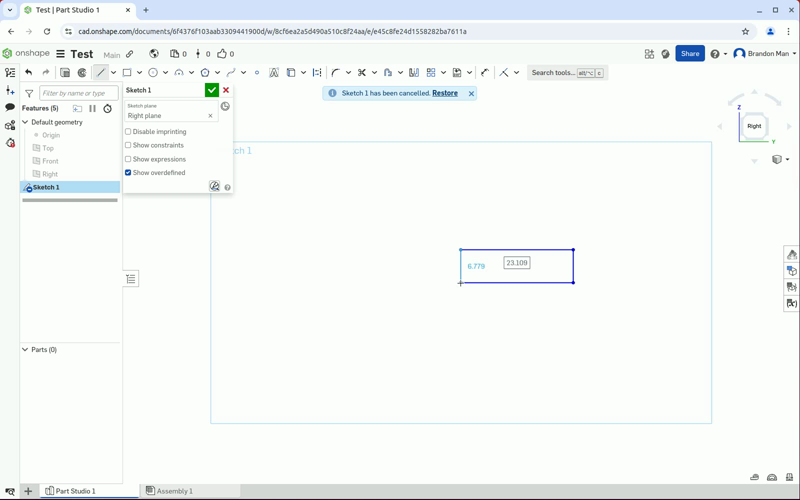
click(460, 282)
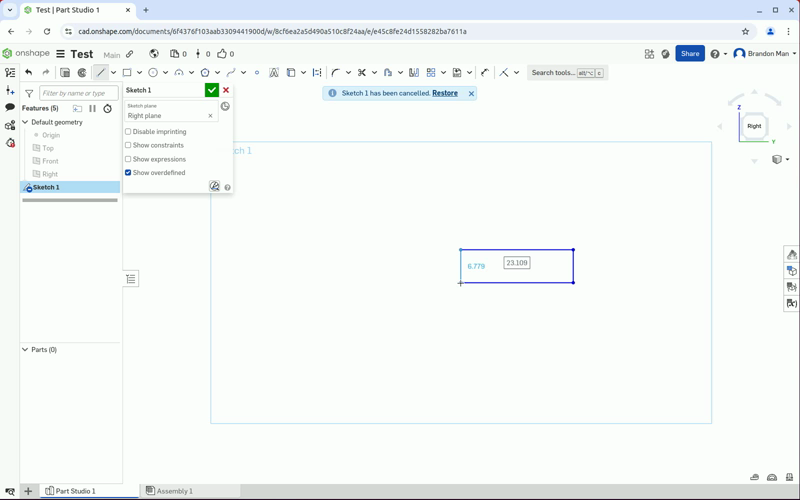
key(esc)
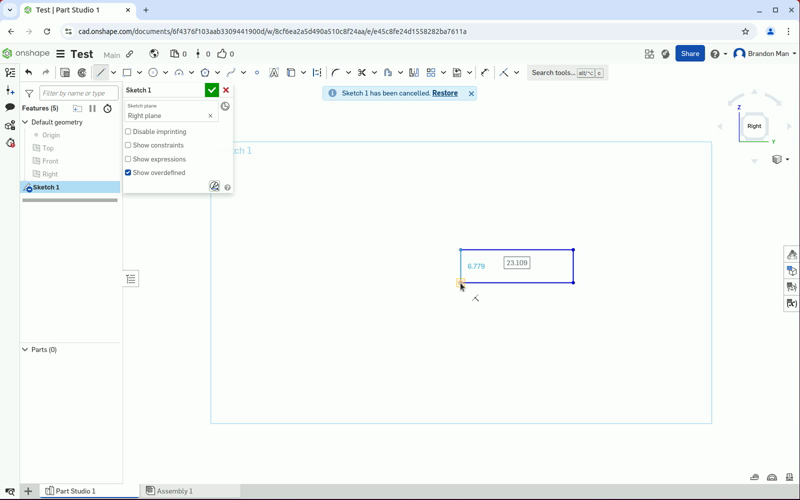
mouse_move(528, 260)
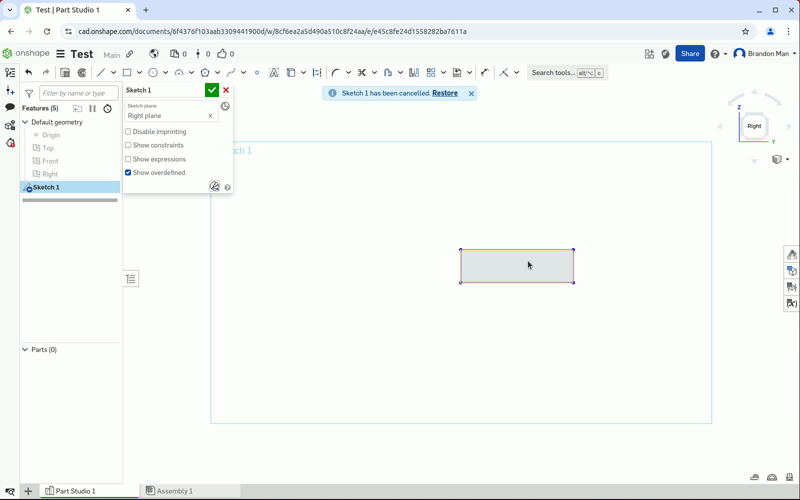
click(528, 260)
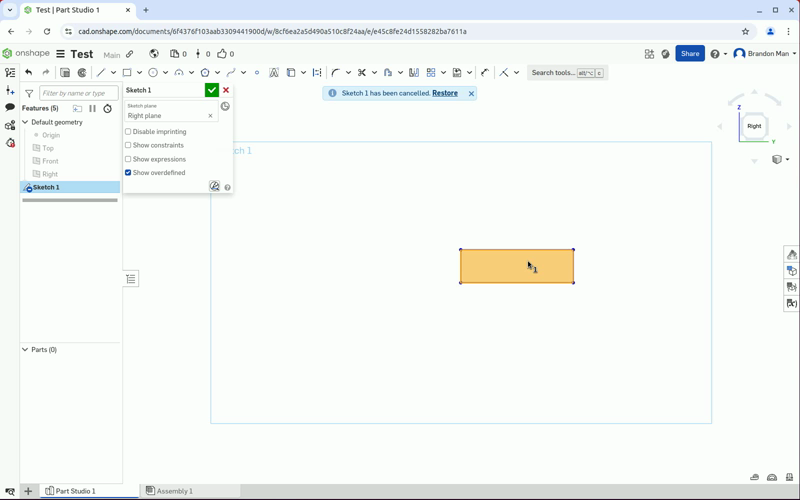
mouse_move(73, 352)
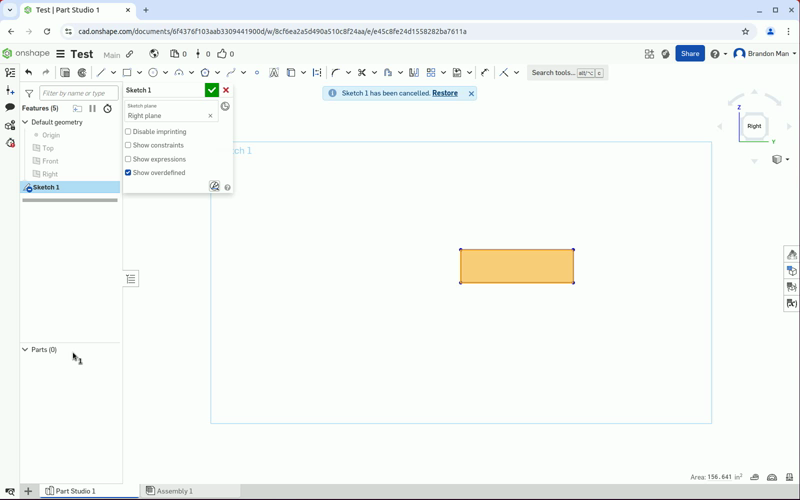
key(shift+y)
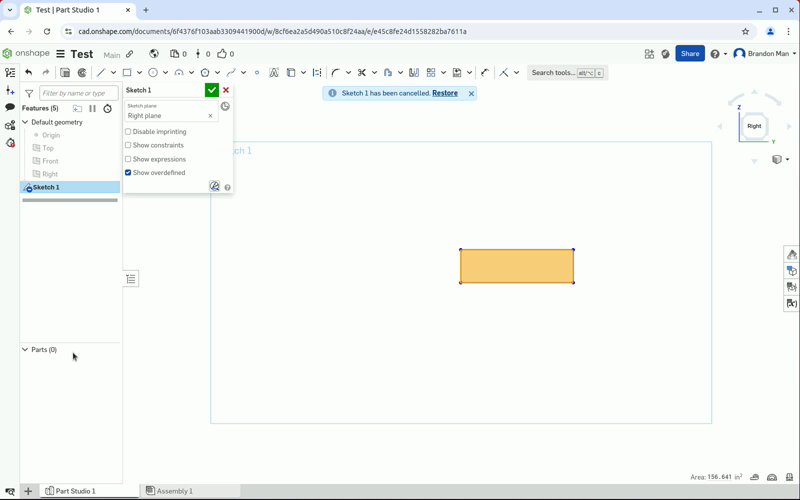
key(shift+e)
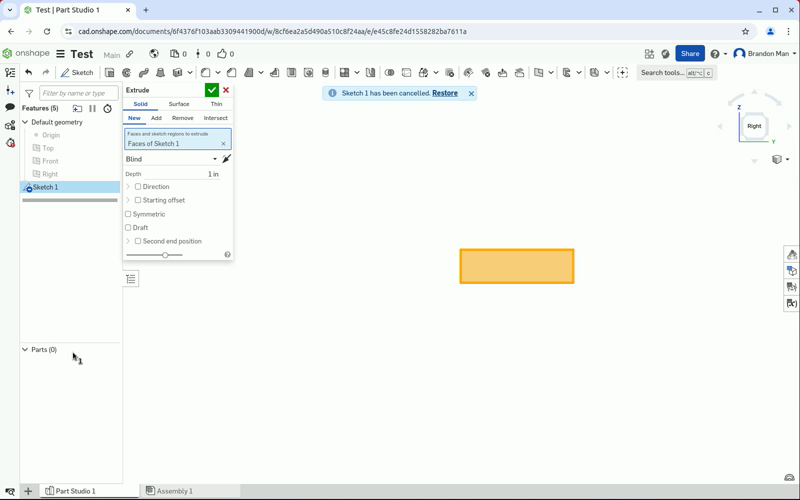
mouse_move(143, 106)
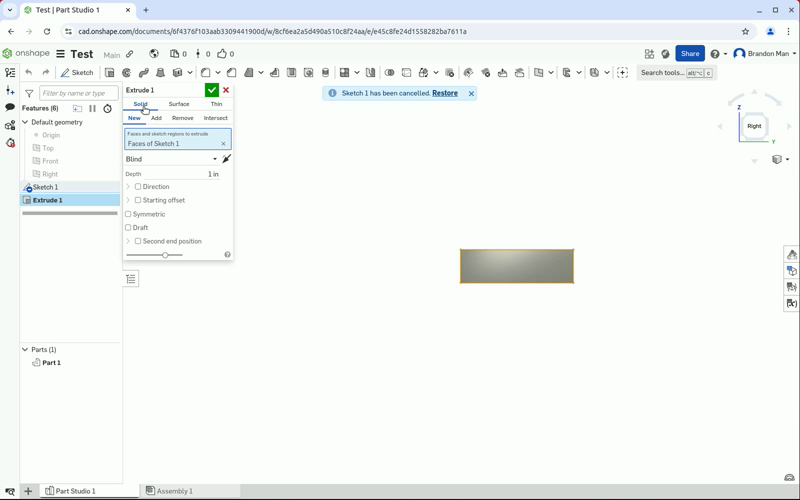
click(143, 106)
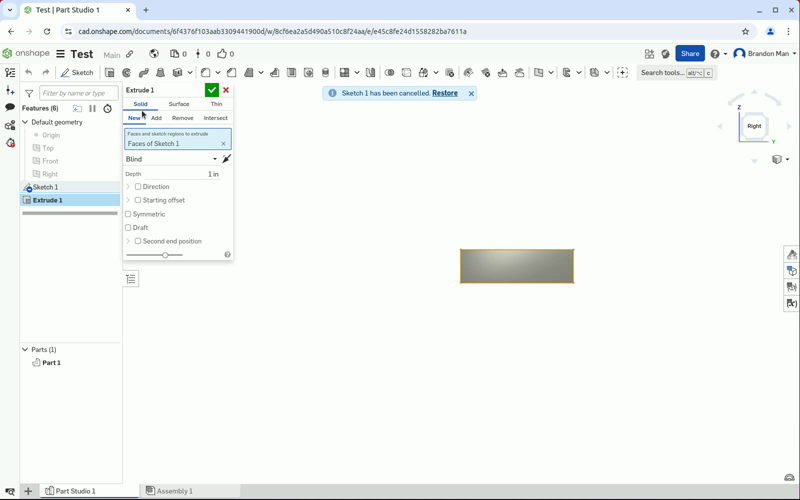
mouse_move(137, 120)
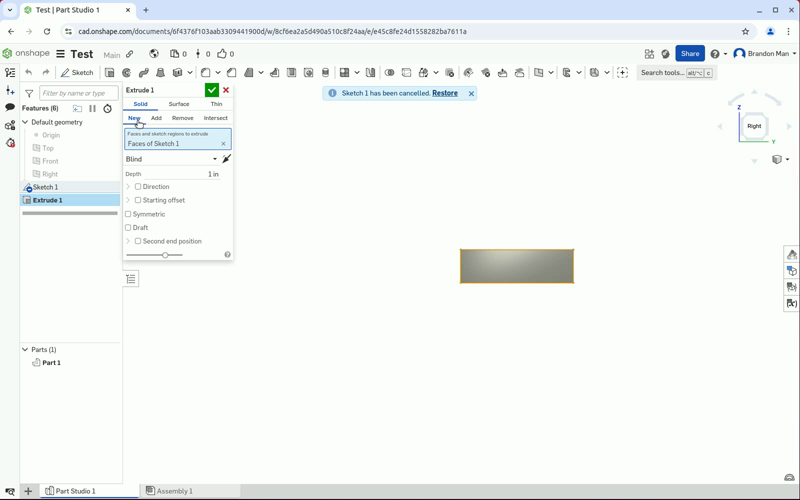
click(137, 120)
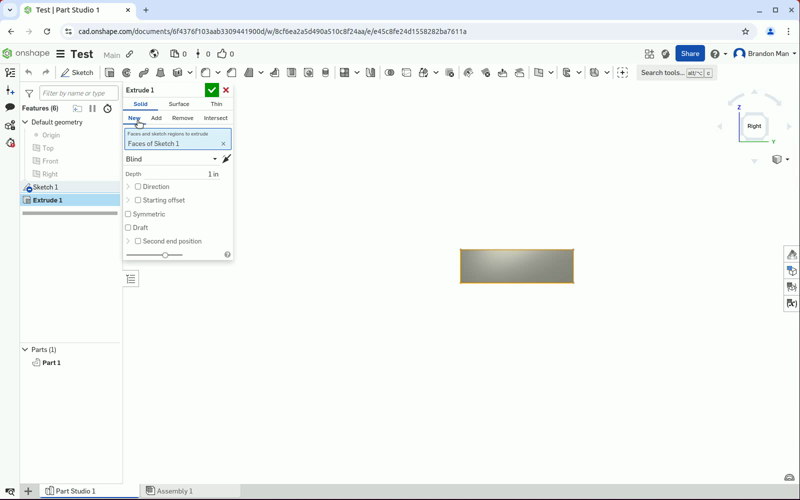
key(tab, 4)
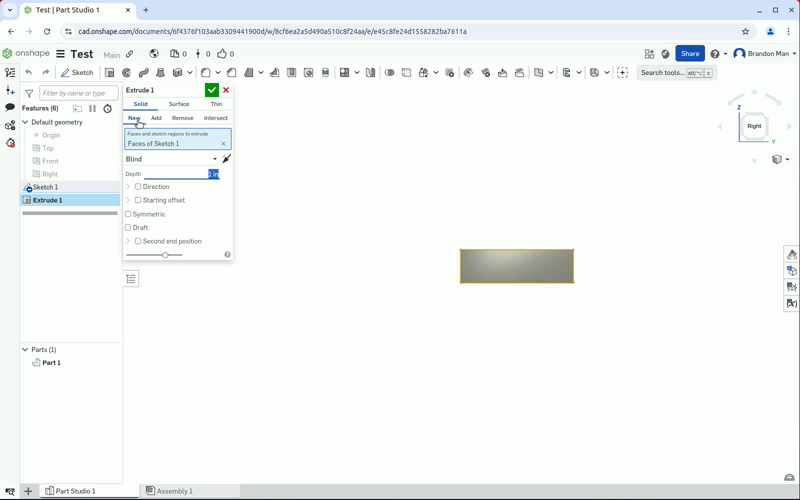
text(18.535)
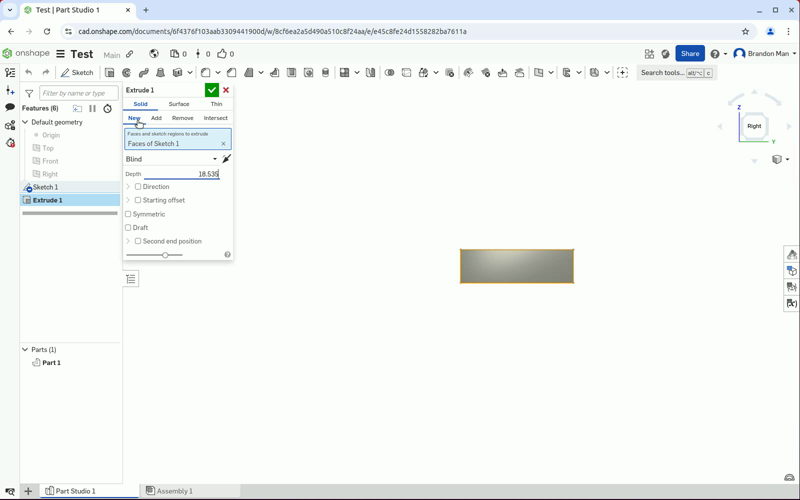
key(enter)
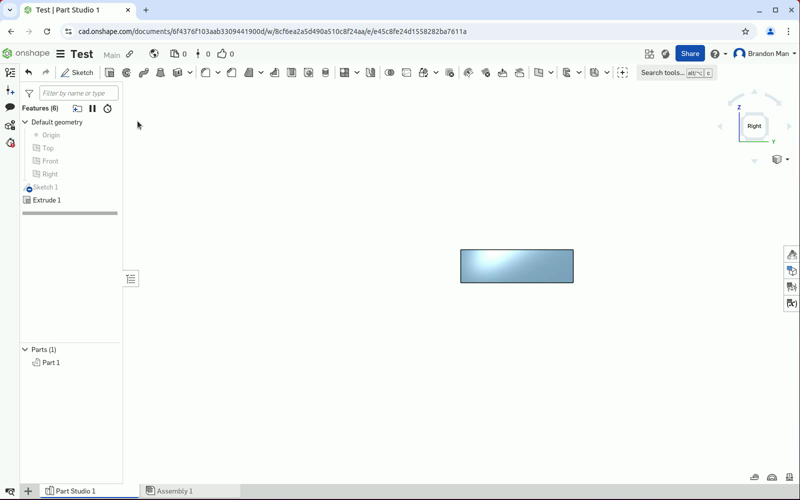
key(shift+h)
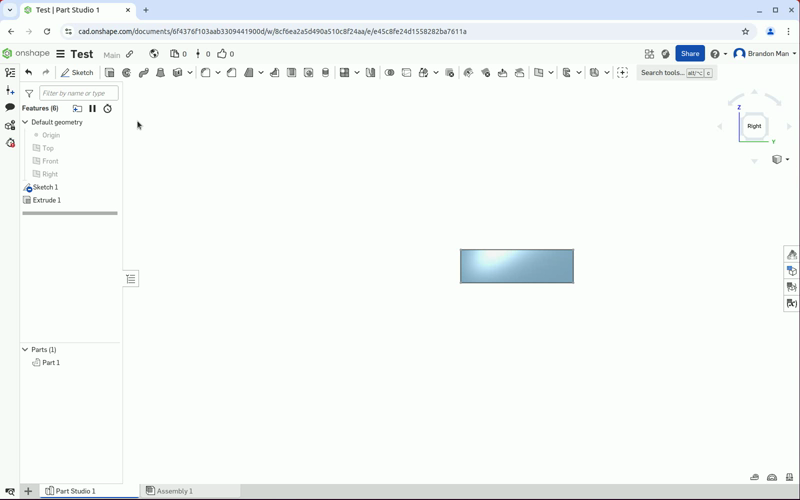
key(shift+h)
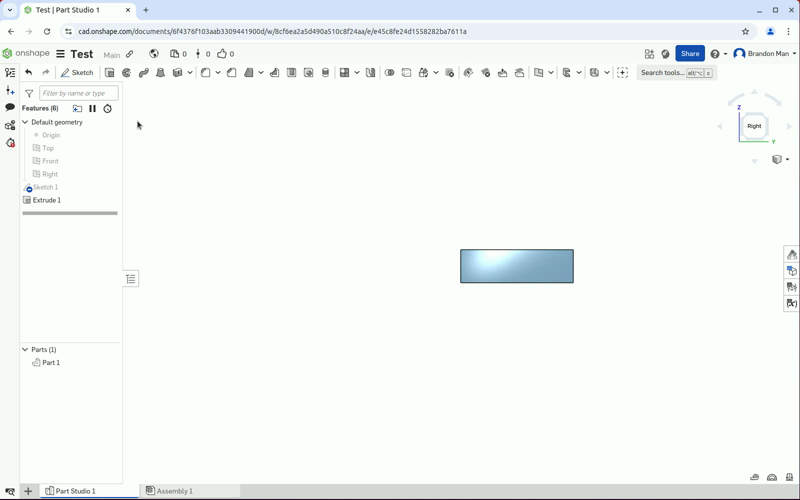
mouse_move(73, 189)
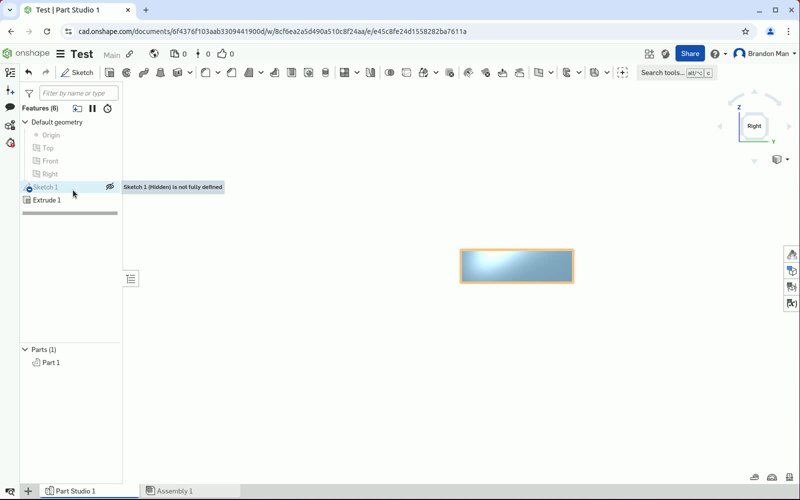
click(73, 189)
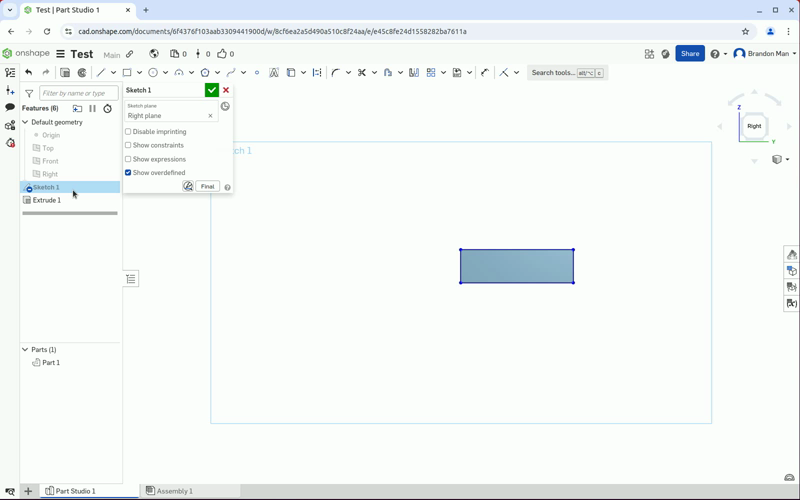
mouse_move(229, 92)
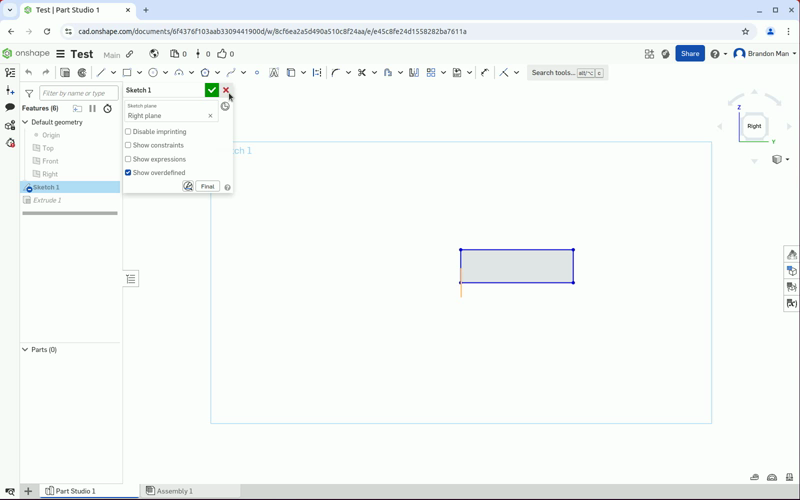
click(229, 92)
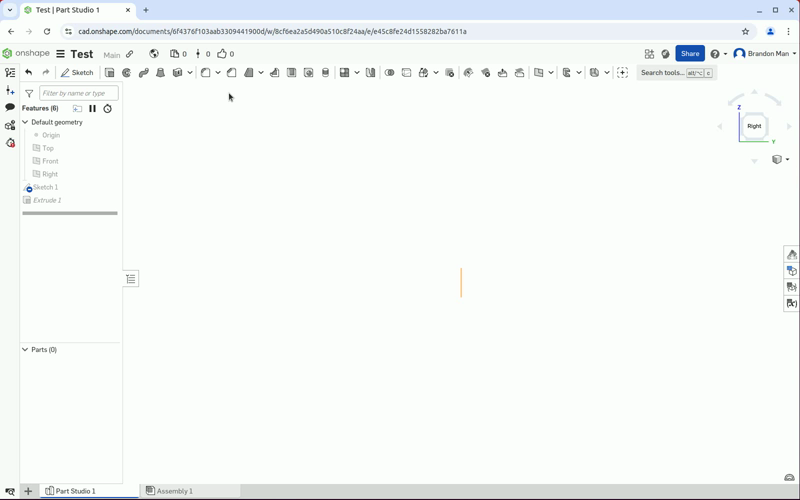
mouse_move(73, 352)
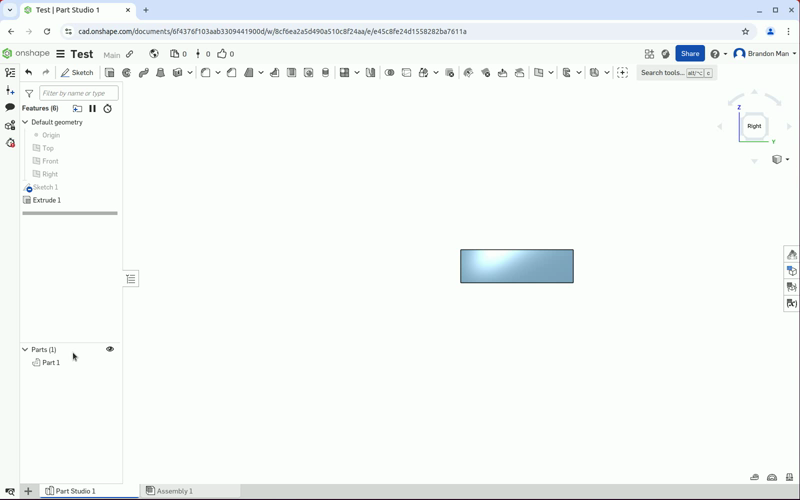
key(y)
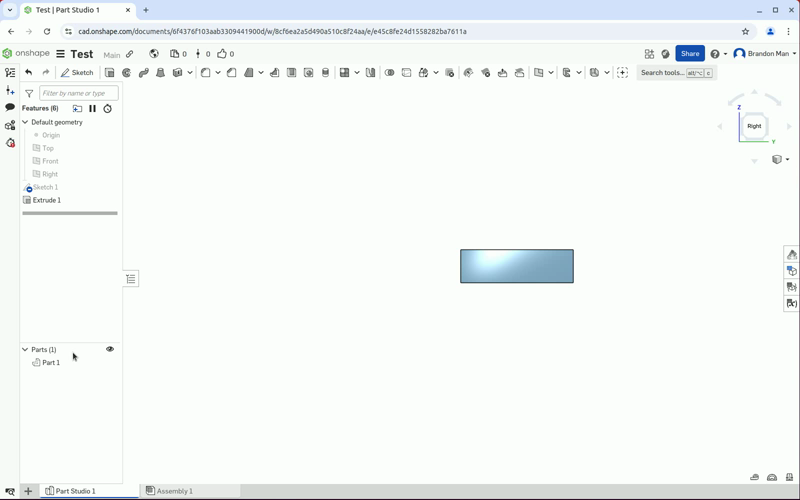
key(shift+p)
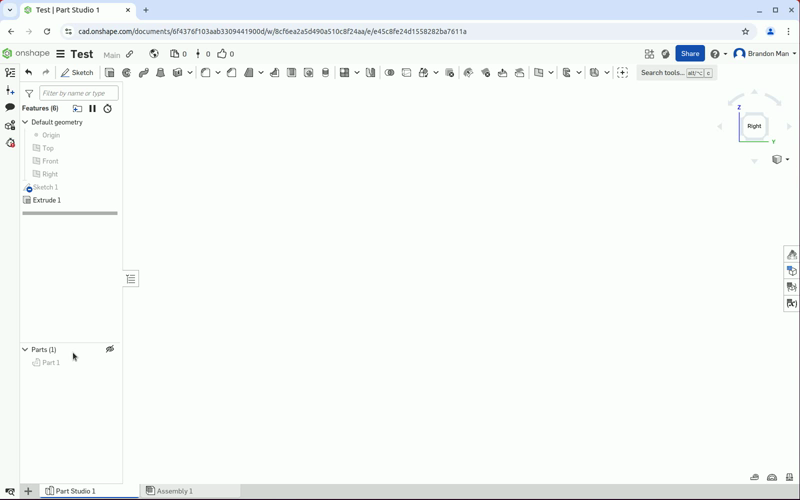
key(space)
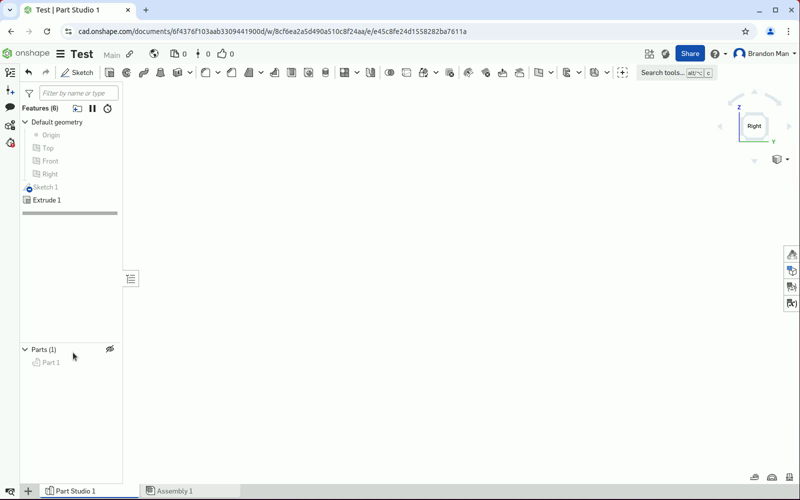
key_down(shift)
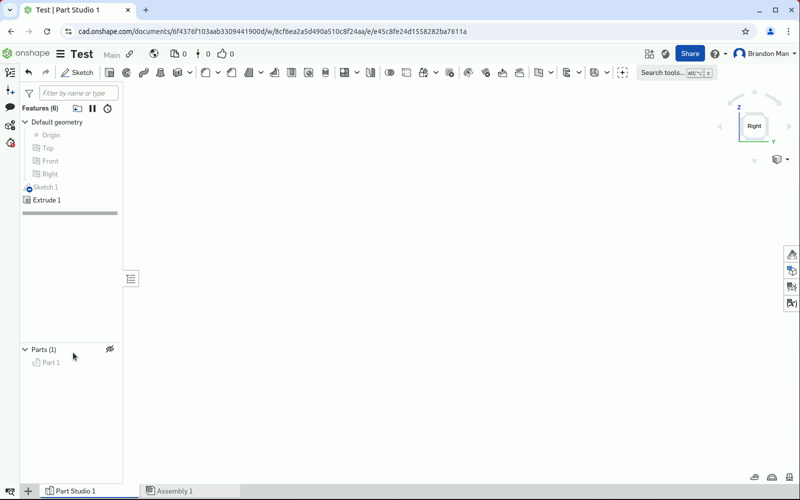
key(right)
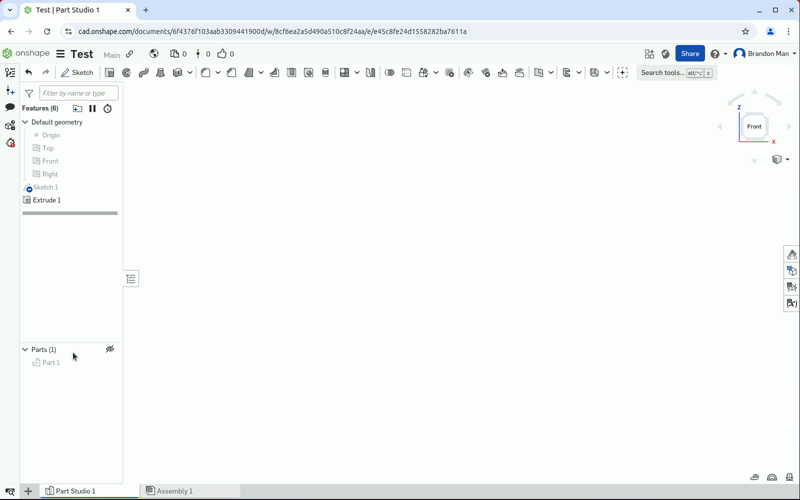
key_up(shift)
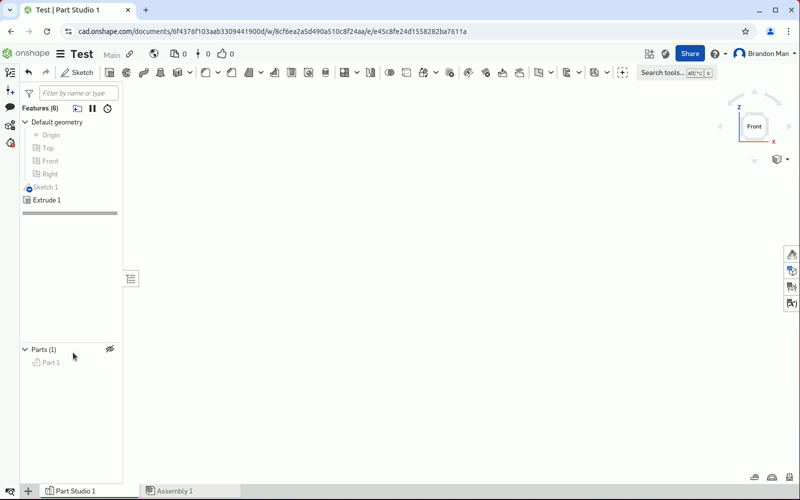
key(space)
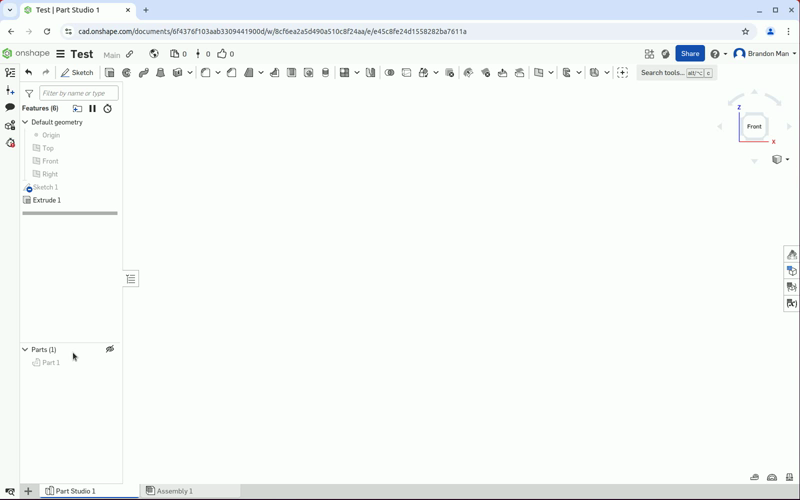
key_down(shift)
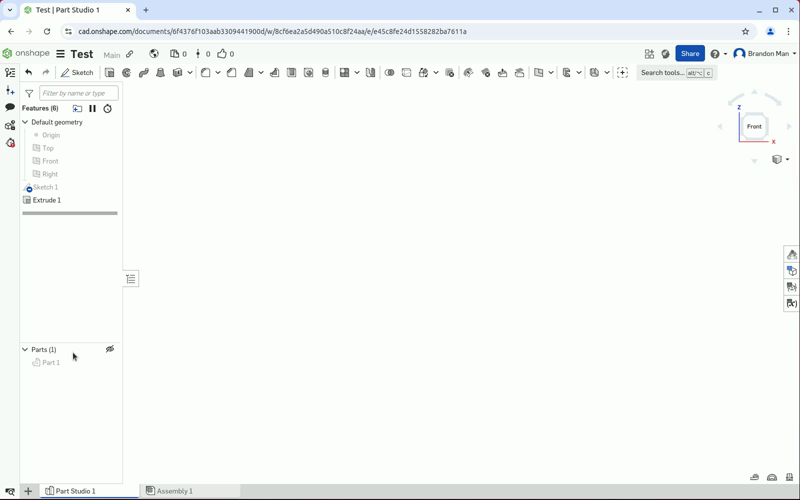
key(down)
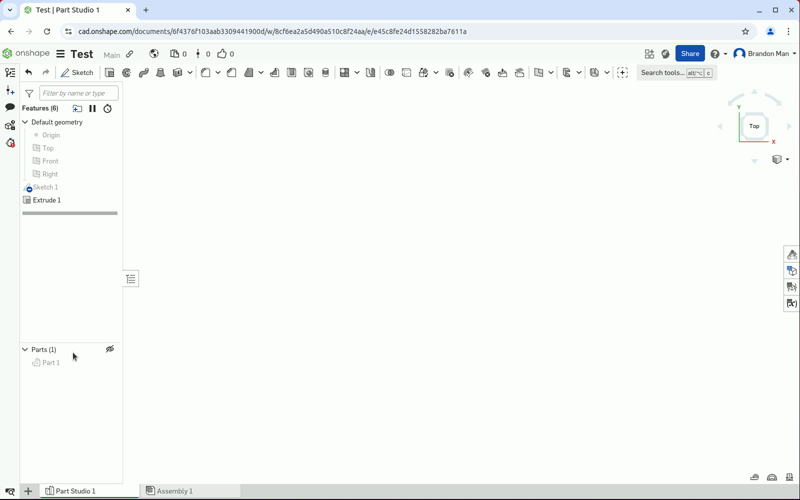
key_up(shift)
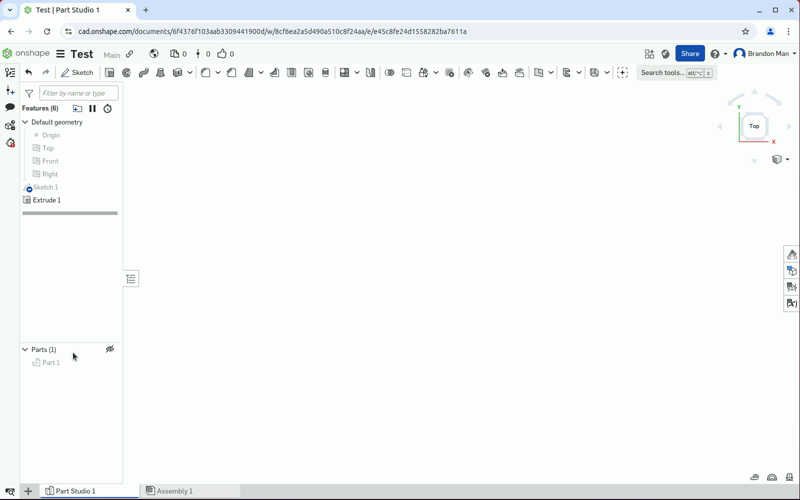
mouse_move(73, 352)
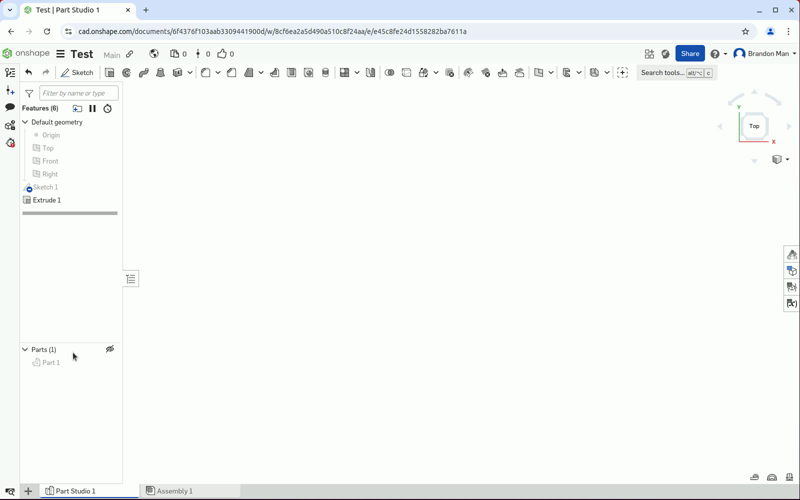
key(shift+y)
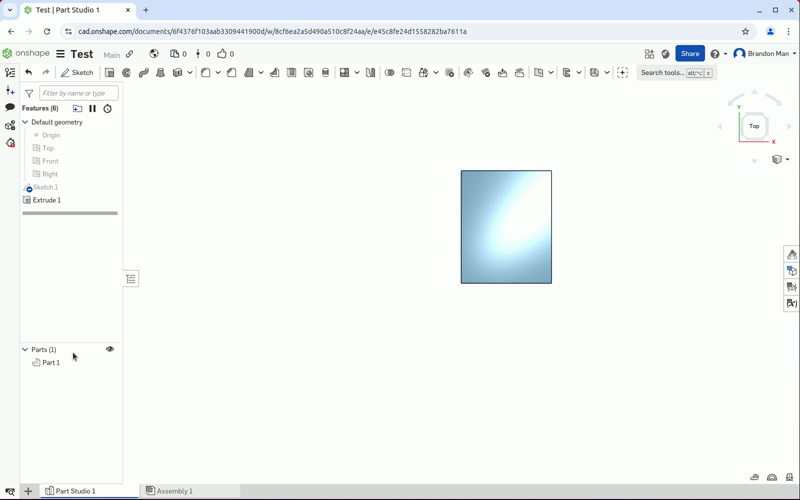
mouse_move(541, 75)
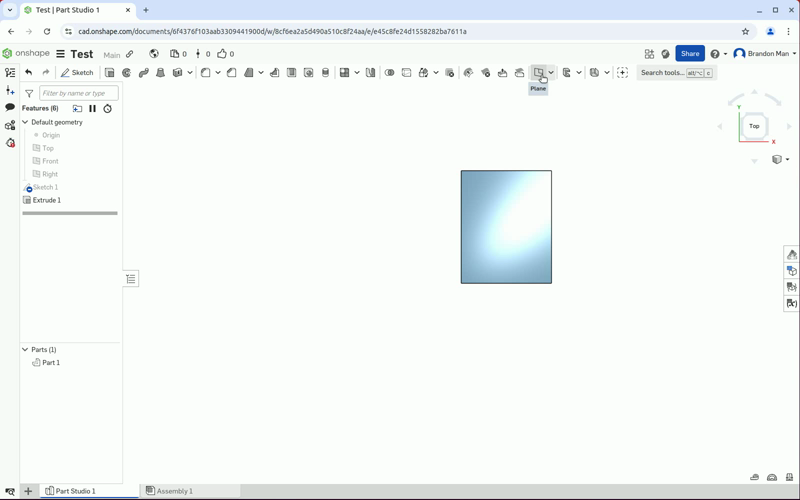
click(541, 75)
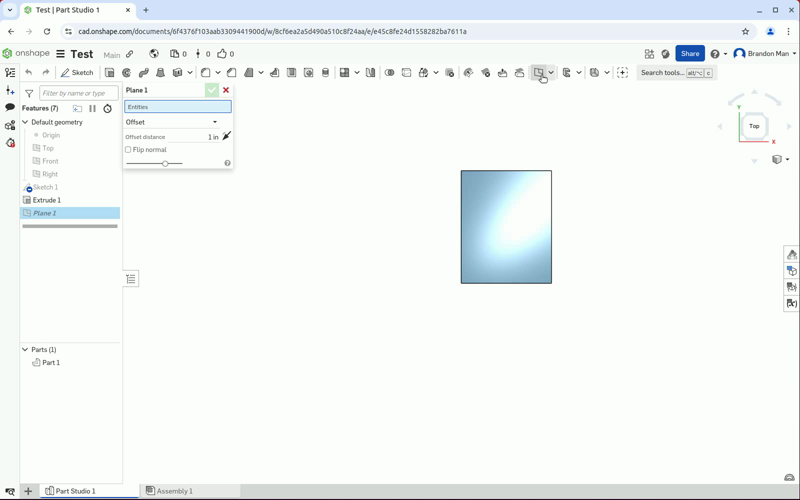
mouse_move(73, 150)
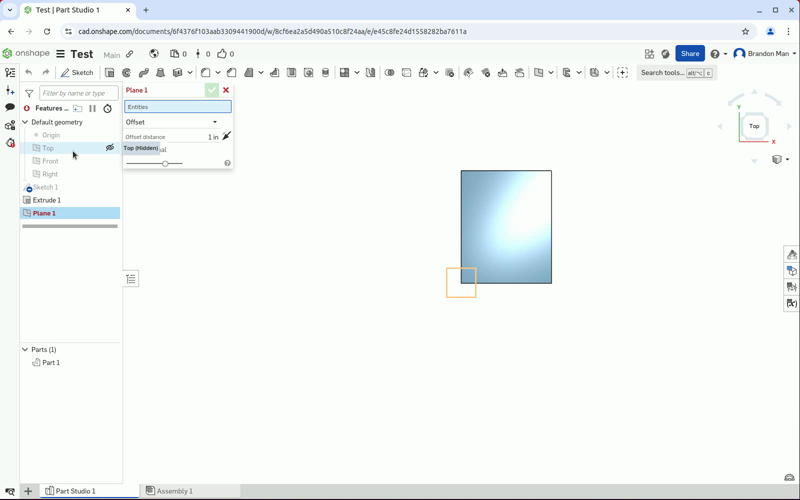
click(73, 150)
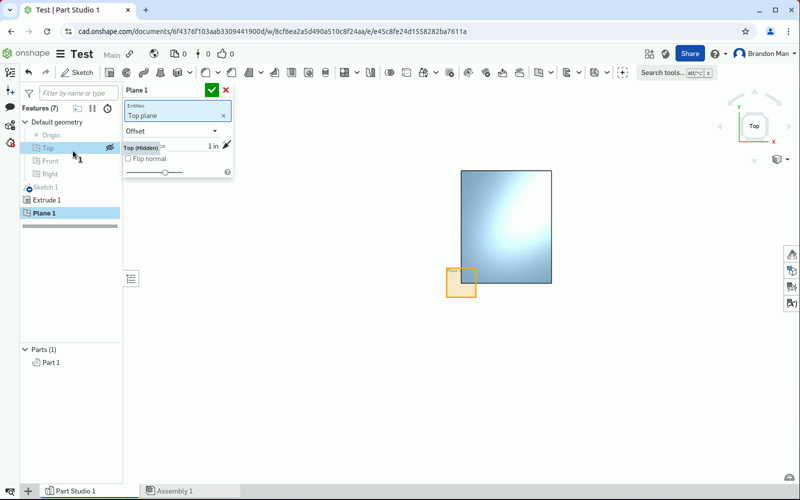
key(tab, 2)
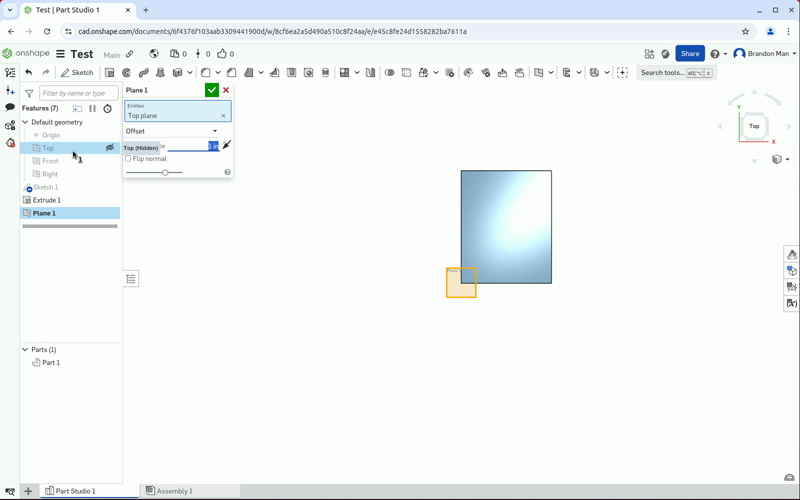
text(6.994)
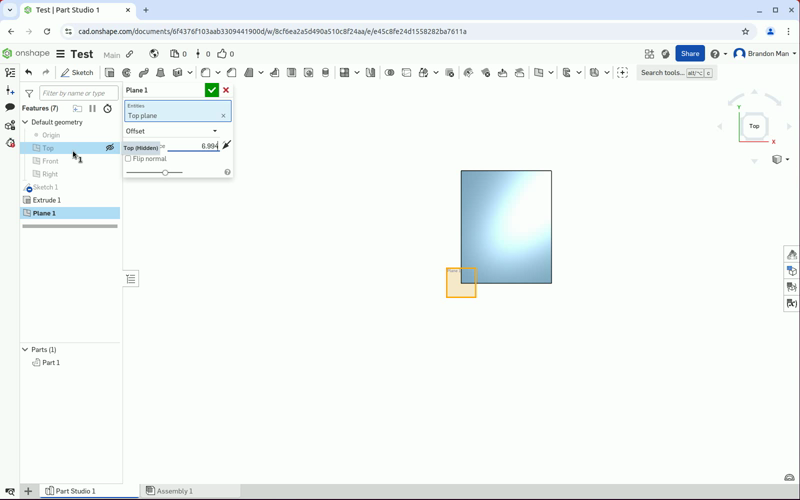
key(enter, 2)
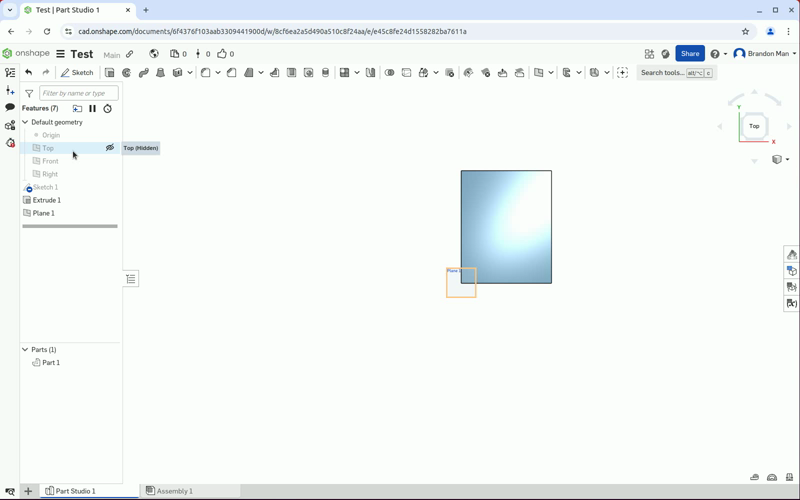
key(shift+s)
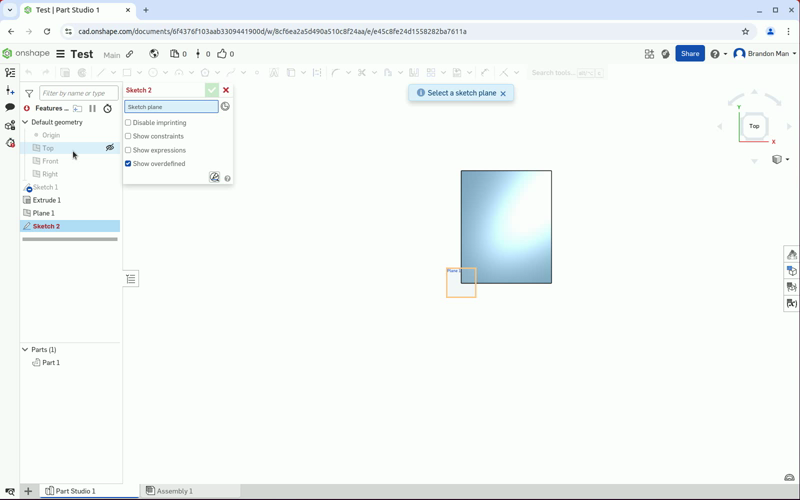
mouse_move(73, 215)
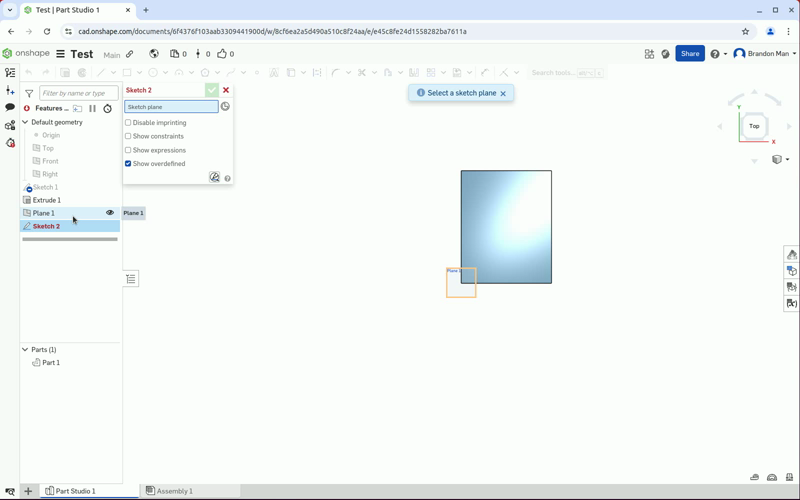
click(73, 215)
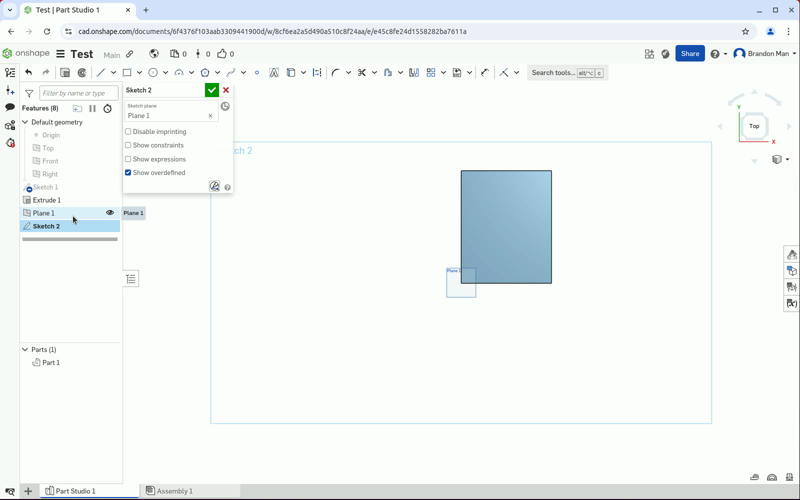
mouse_move(73, 352)
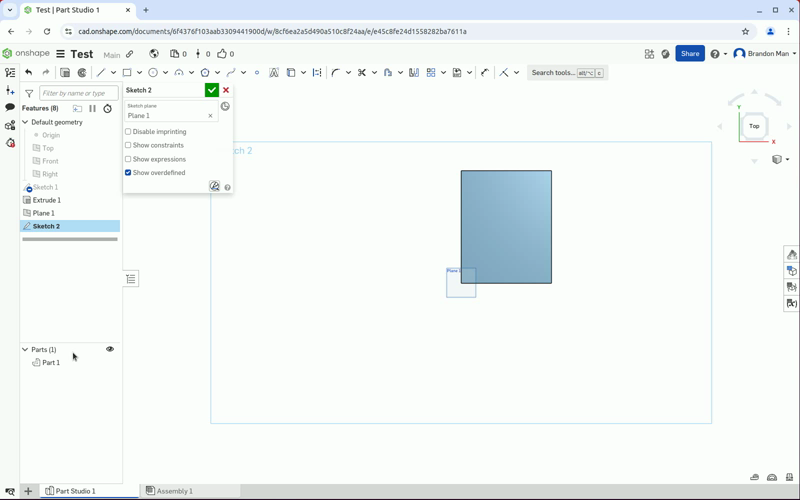
key(y)
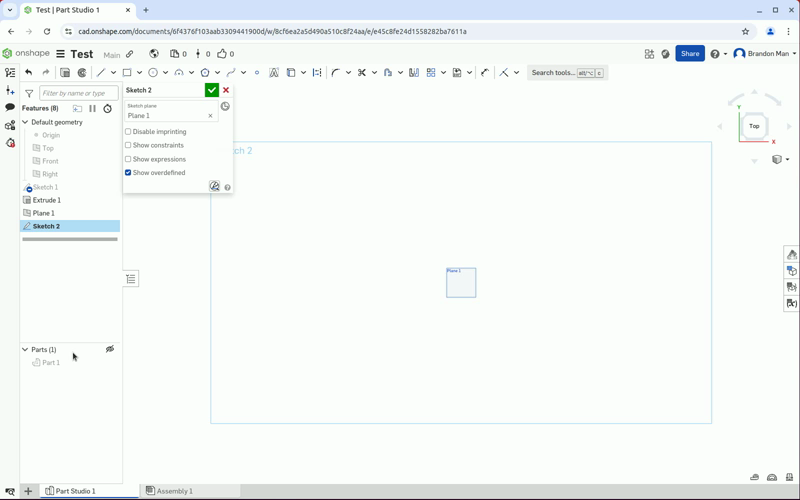
key(l)
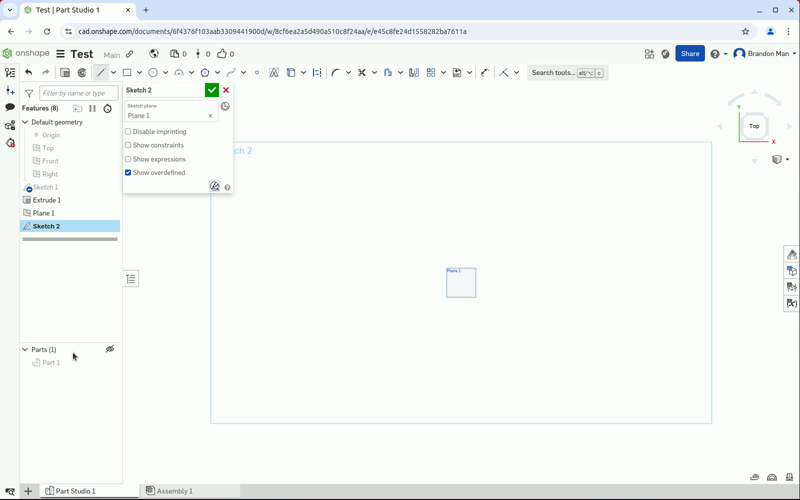
key_down(shift)
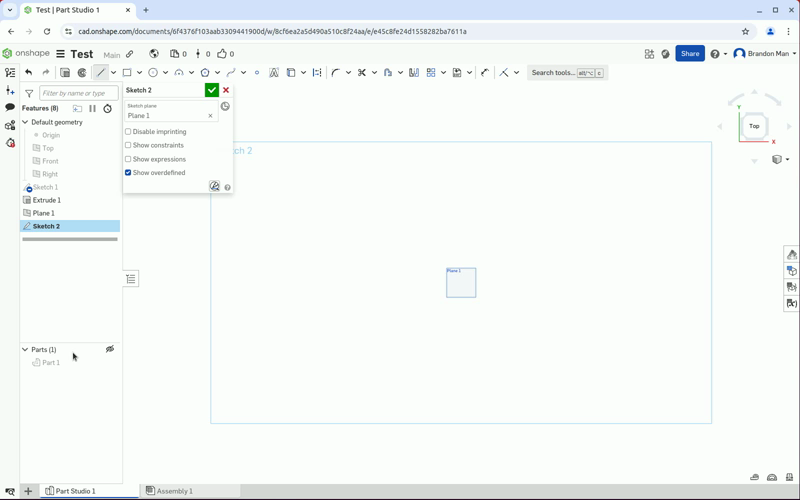
mouse_move(483, 282)
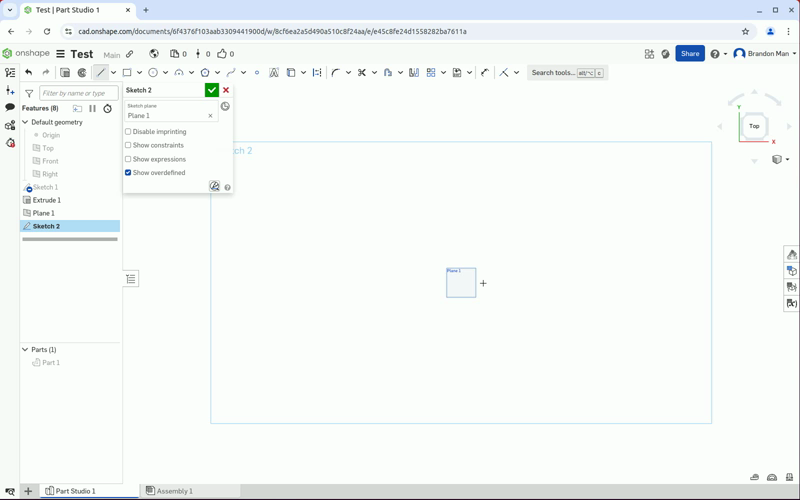
click(483, 282)
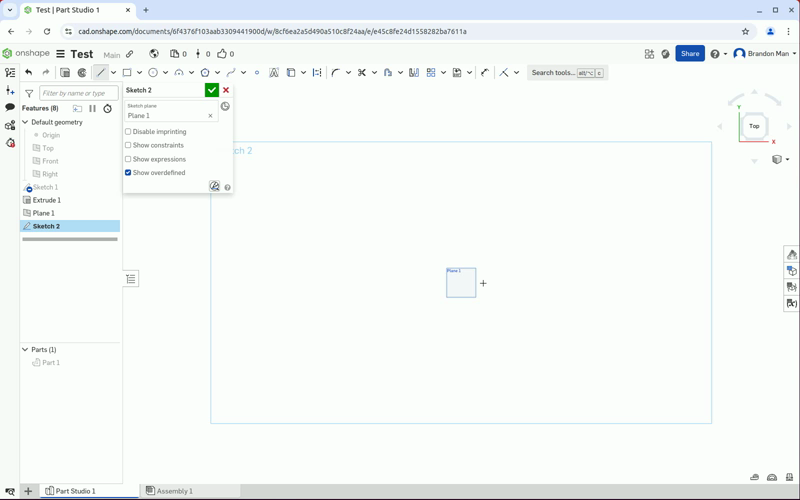
key_up(shift)
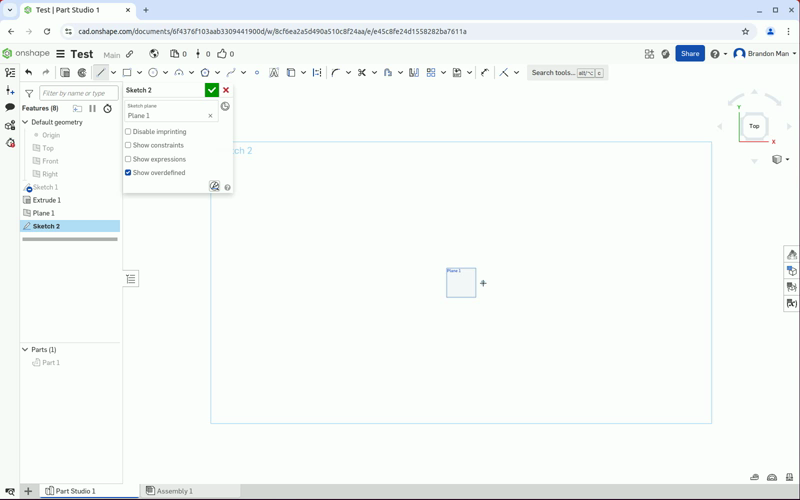
key_down(shift)
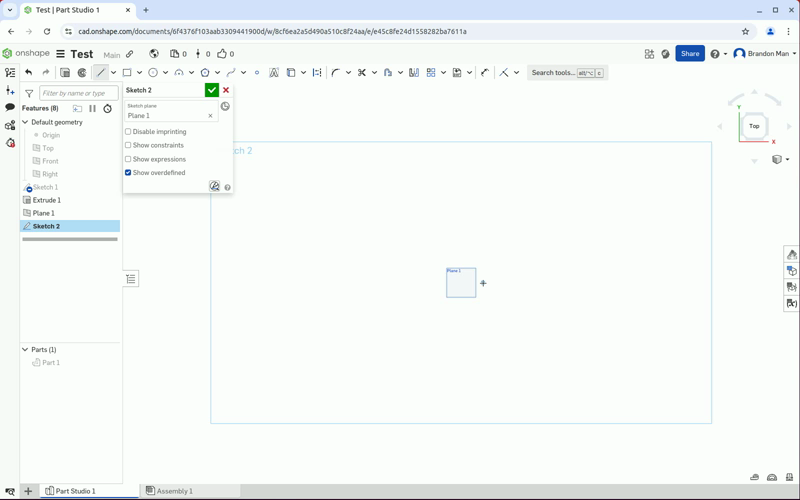
mouse_move(513, 282)
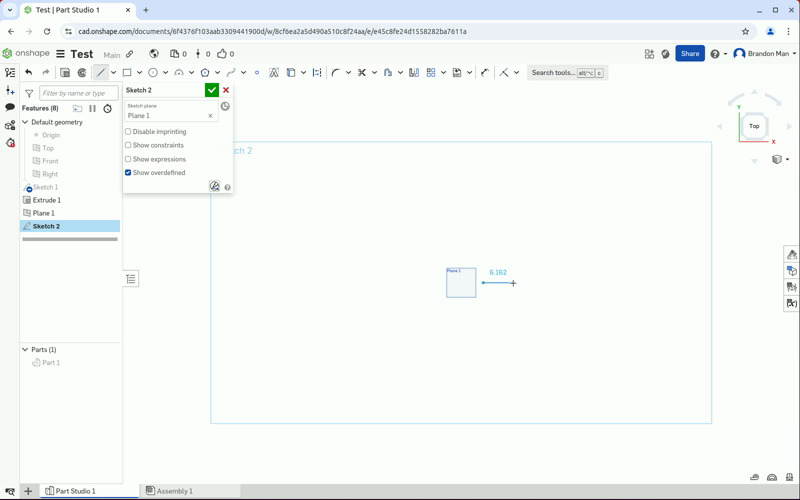
mouse_move(528, 282)
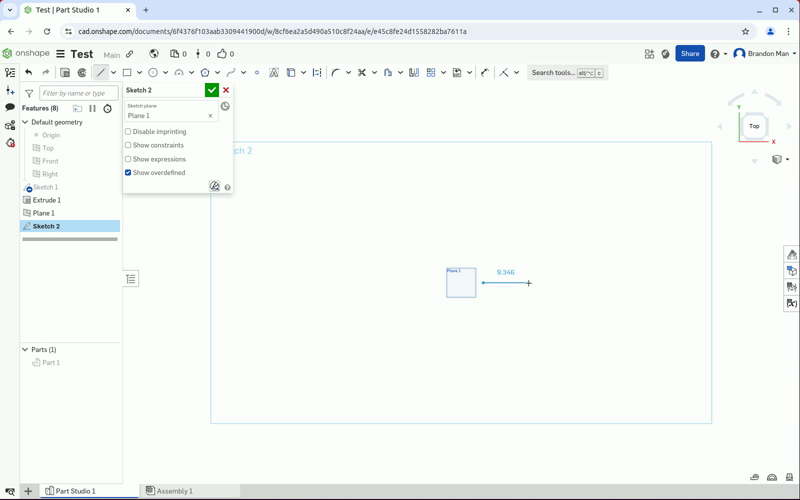
click(528, 282)
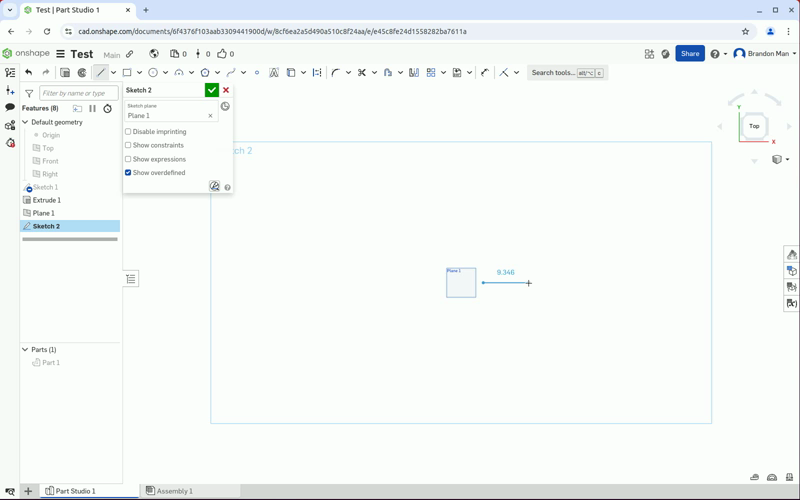
key_up(shift)
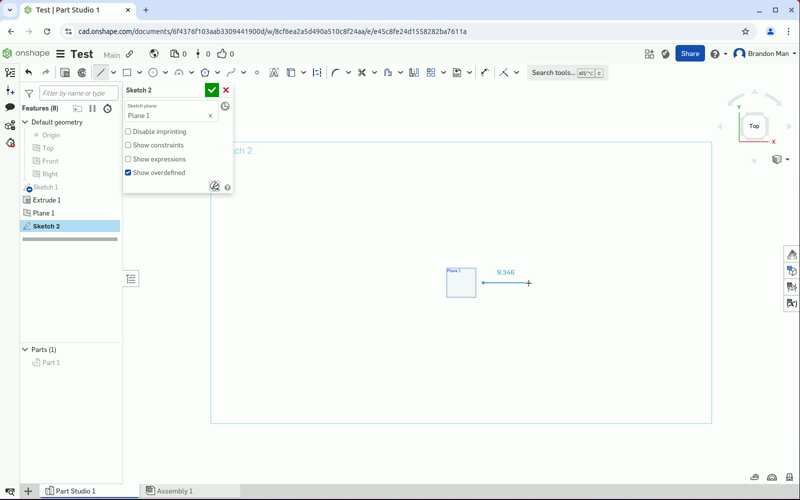
key_down(shift)
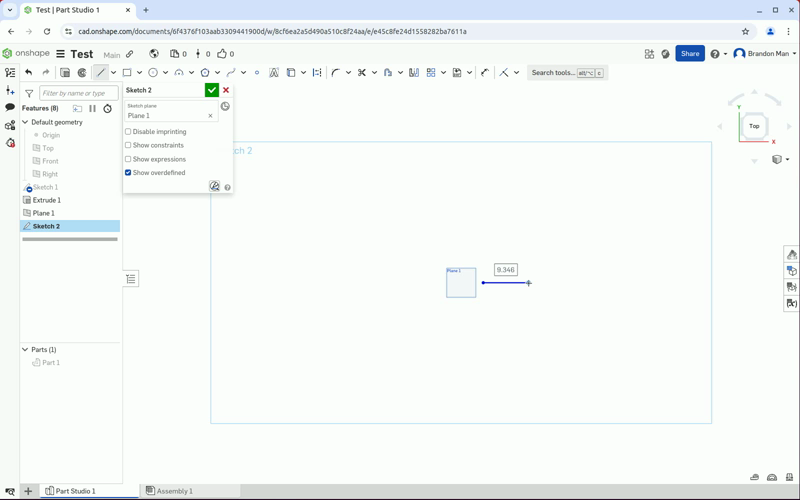
mouse_move(558, 282)
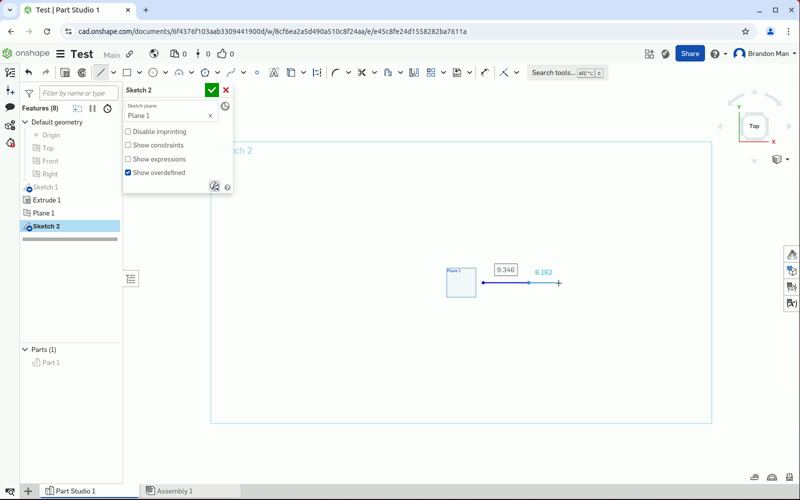
mouse_move(528, 226)
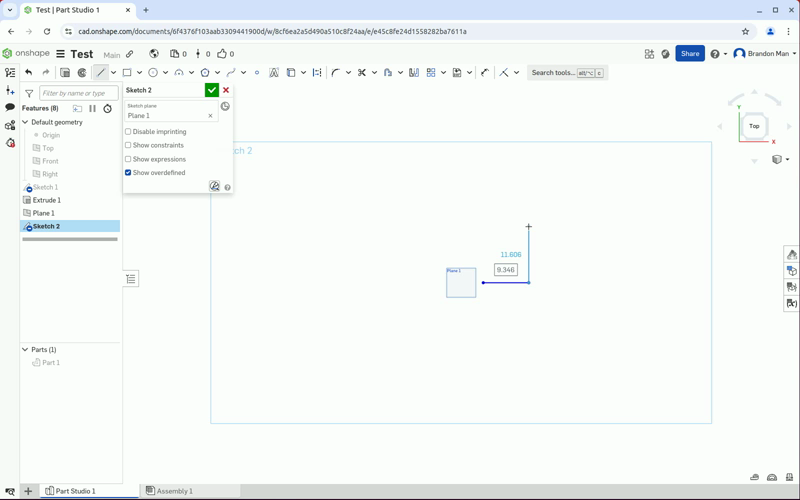
click(528, 226)
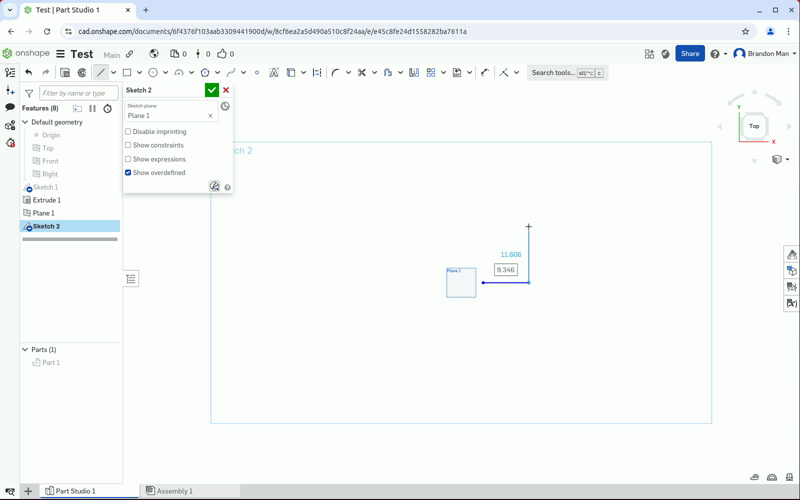
key_up(shift)
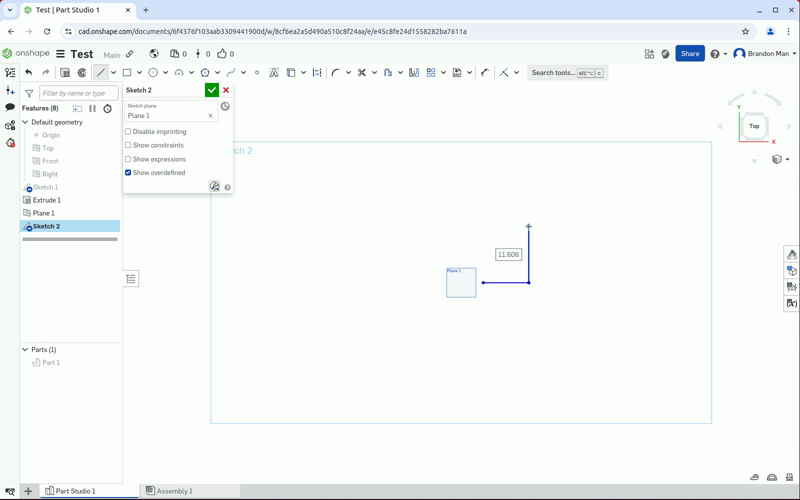
key_down(shift)
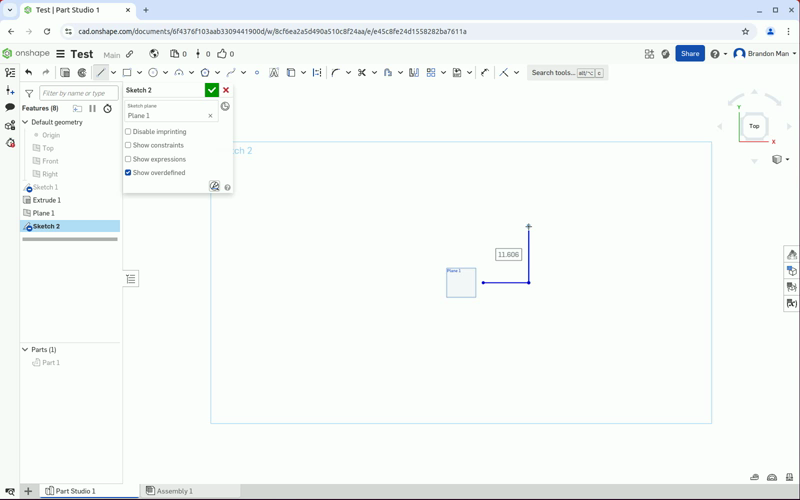
mouse_move(558, 226)
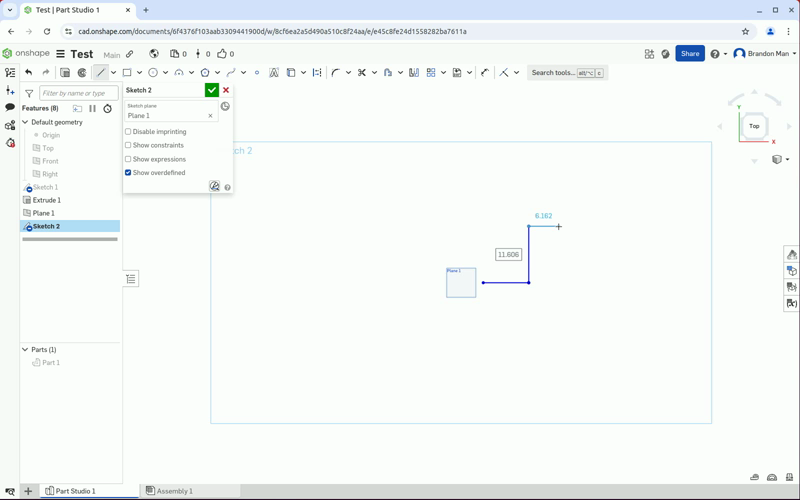
mouse_move(483, 226)
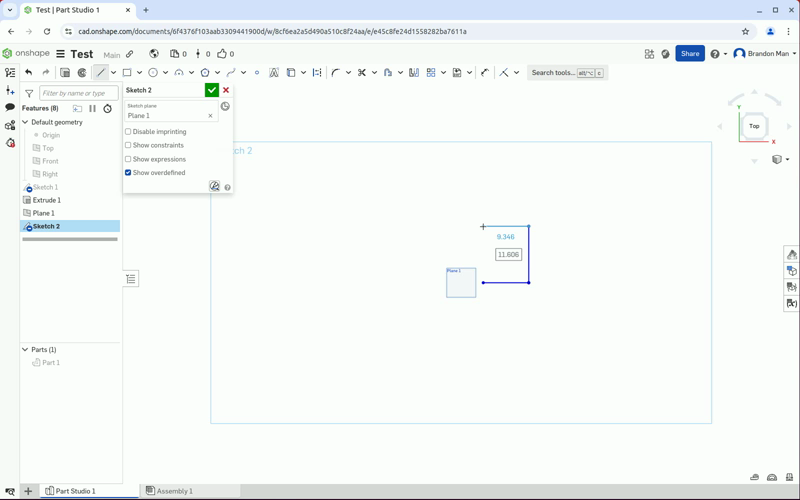
click(483, 226)
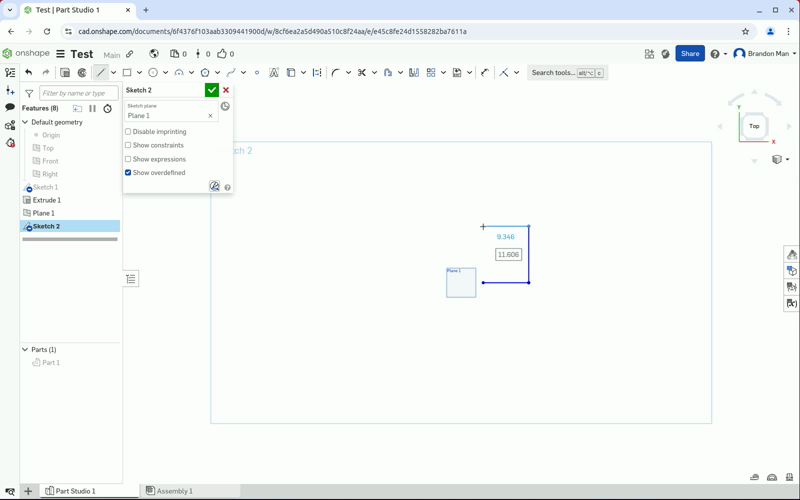
key_up(shift)
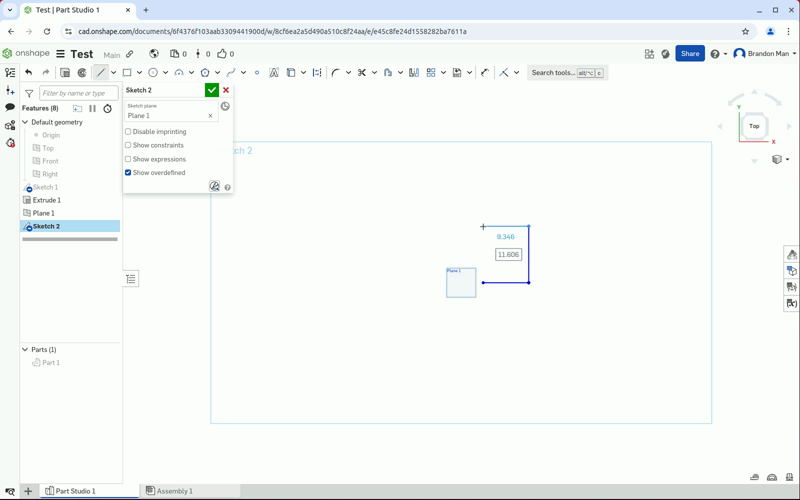
mouse_move(513, 226)
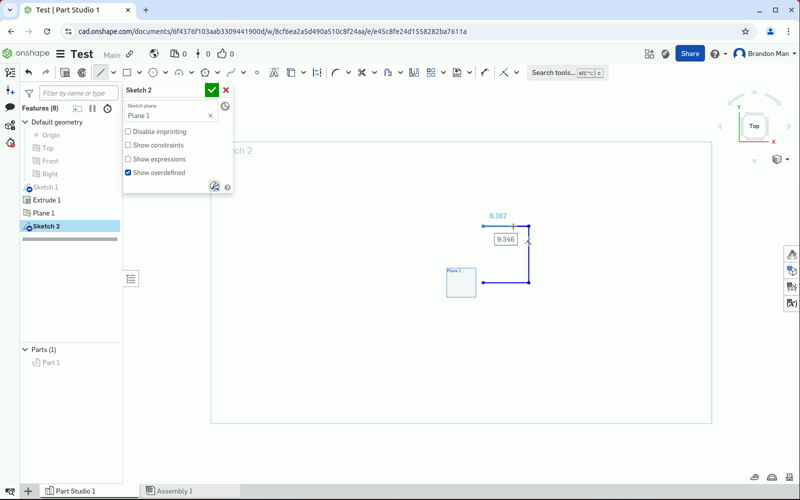
key_down(shift)
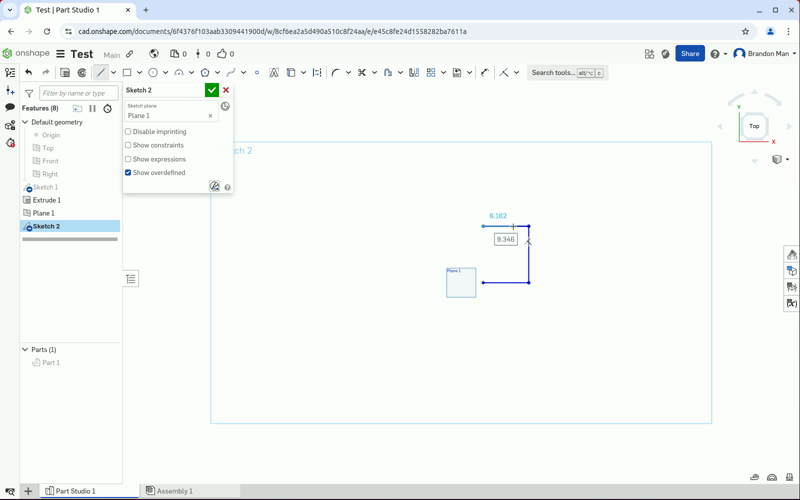
mouse_move(483, 282)
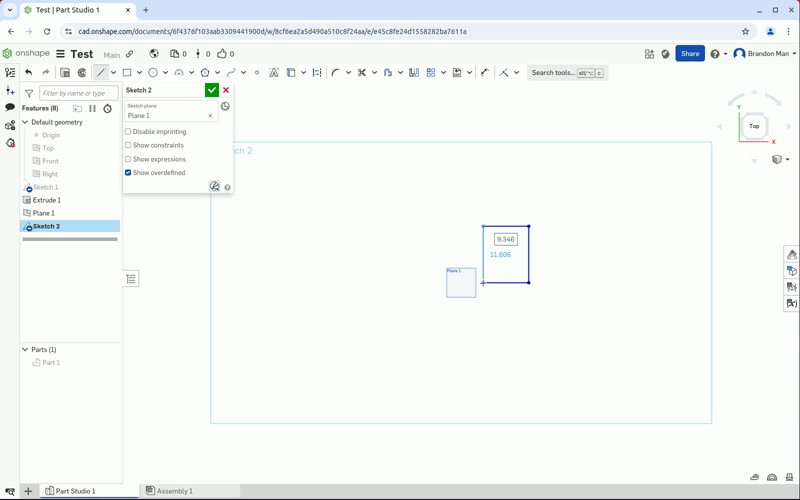
key_up(shift)
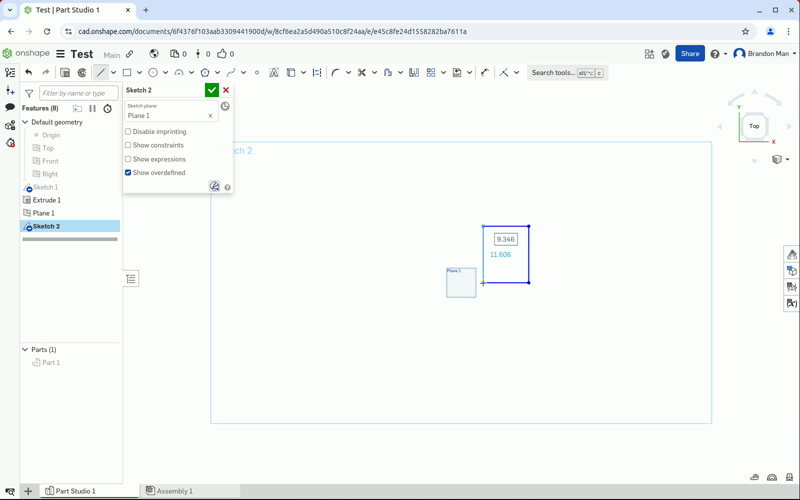
click(483, 282)
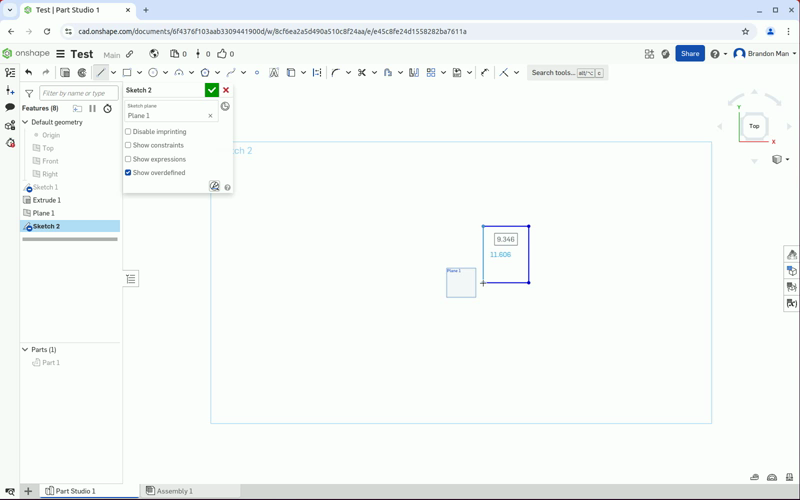
key(esc)
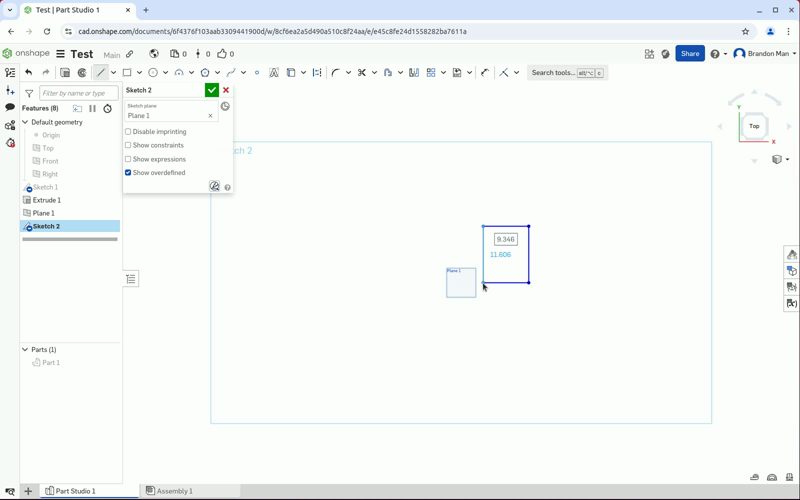
mouse_move(508, 244)
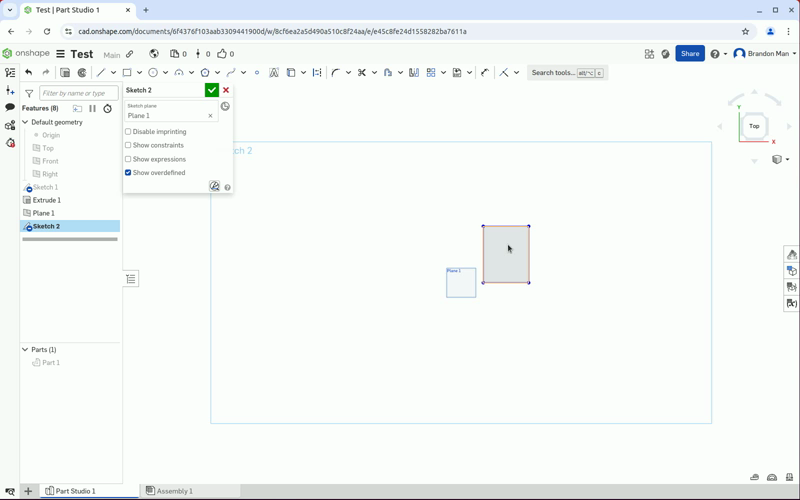
click(508, 244)
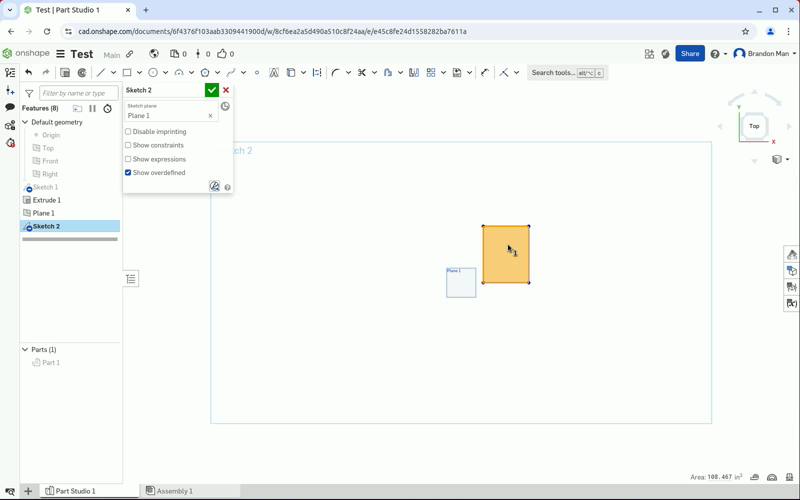
mouse_move(73, 352)
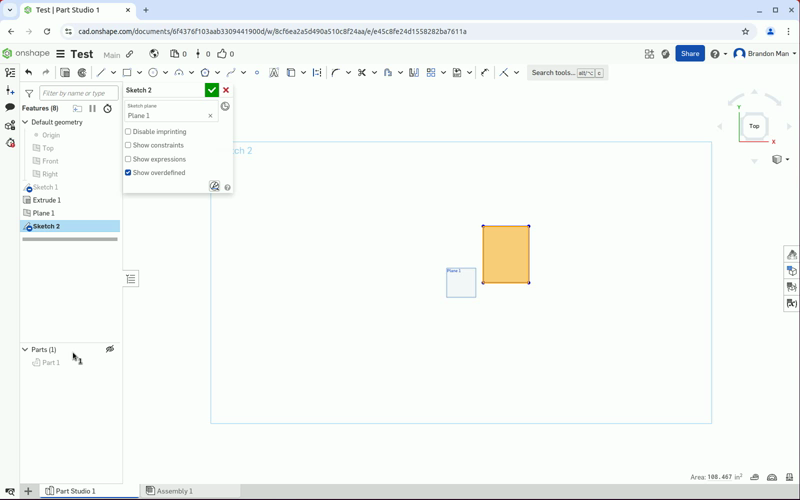
key(shift+y)
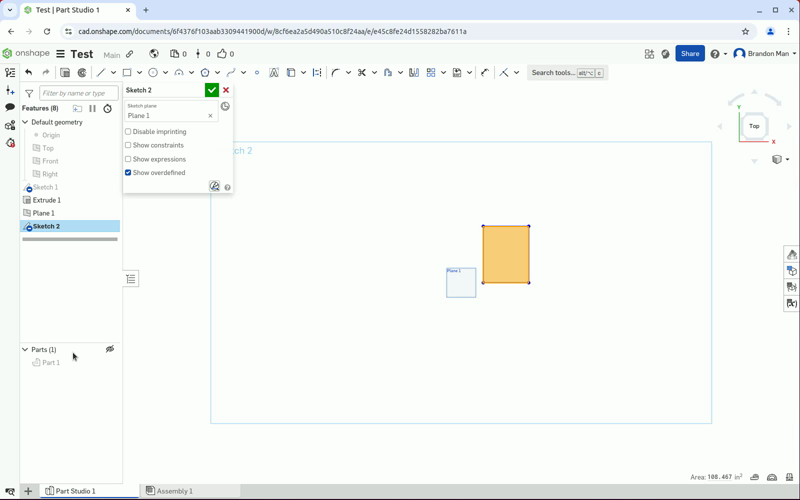
key(shift+e)
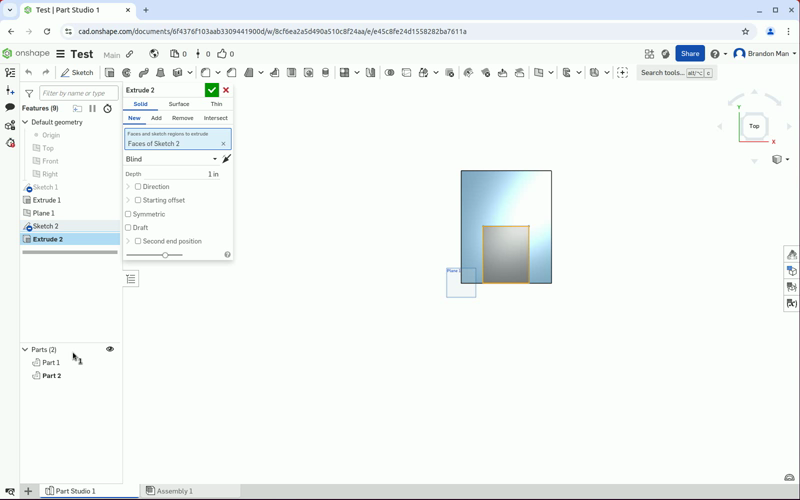
mouse_move(143, 106)
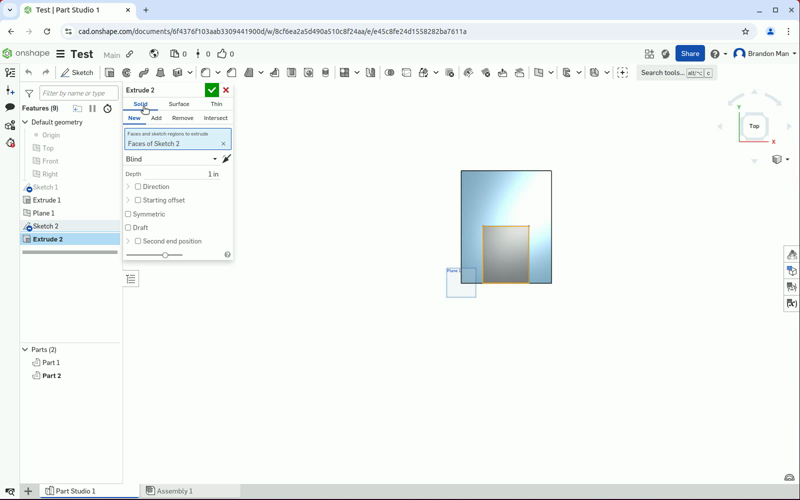
click(143, 106)
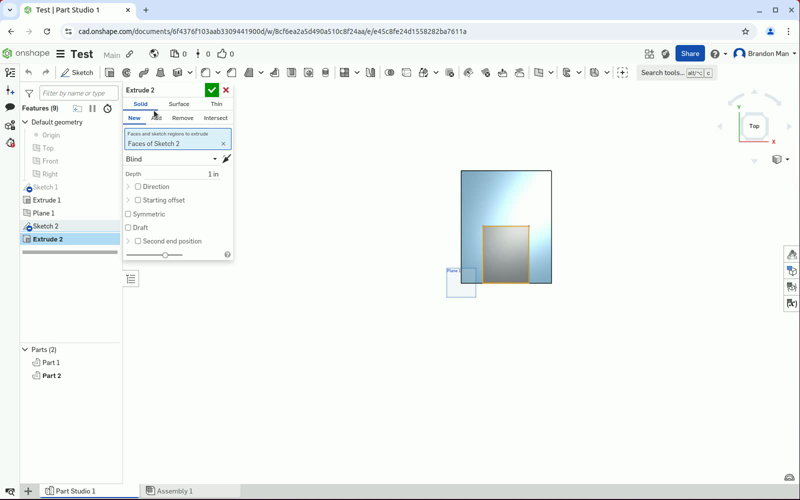
mouse_move(186, 120)
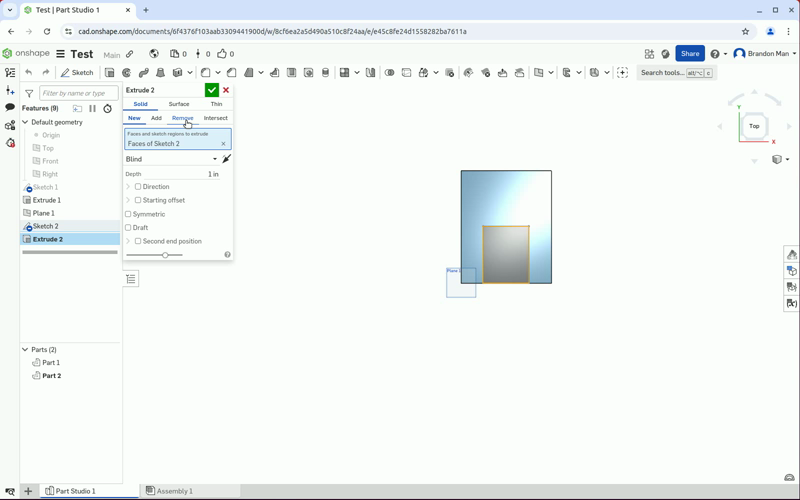
click(186, 120)
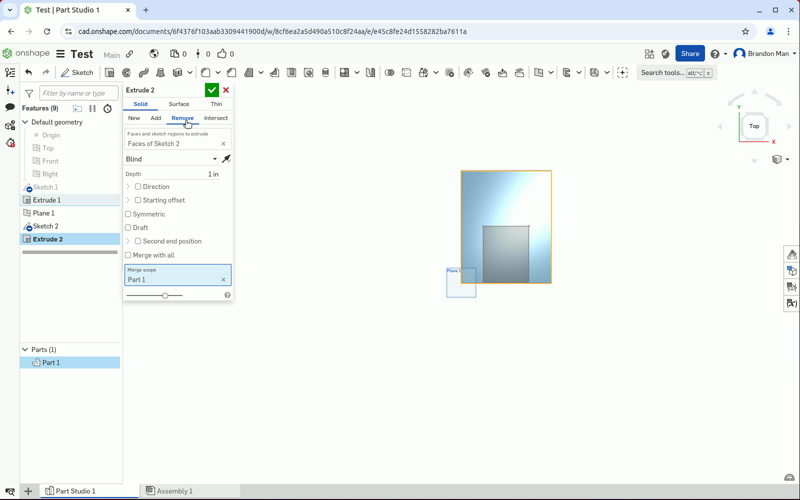
key(tab, 4)
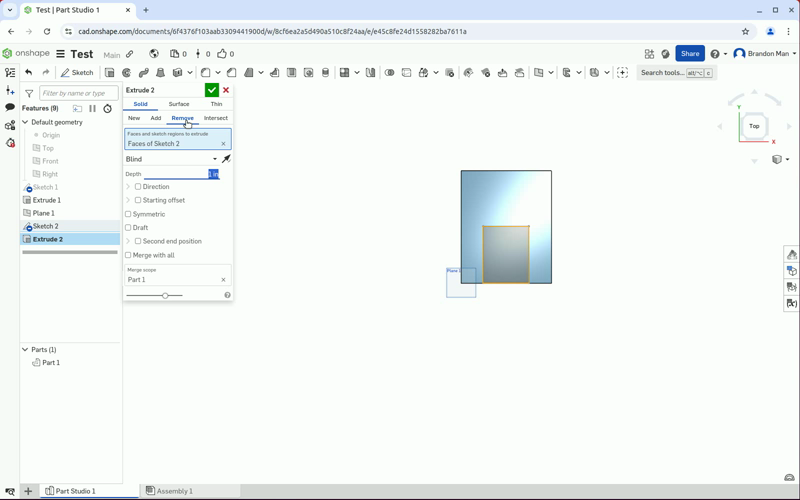
text(11.554)
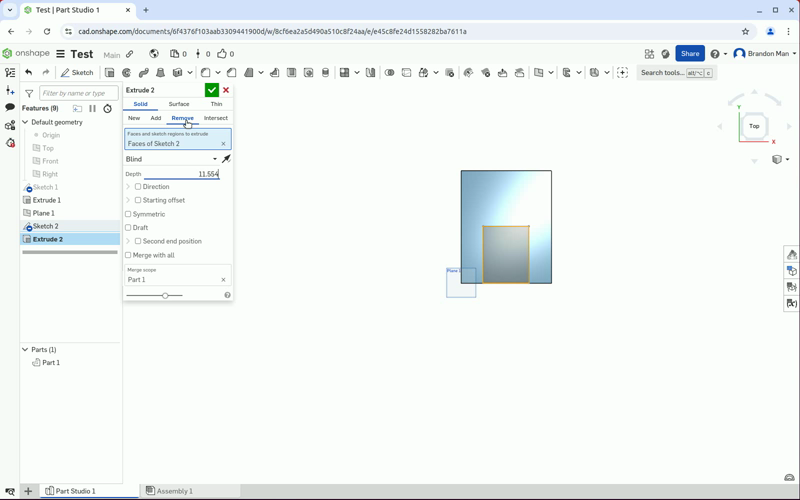
key(tab, 6)
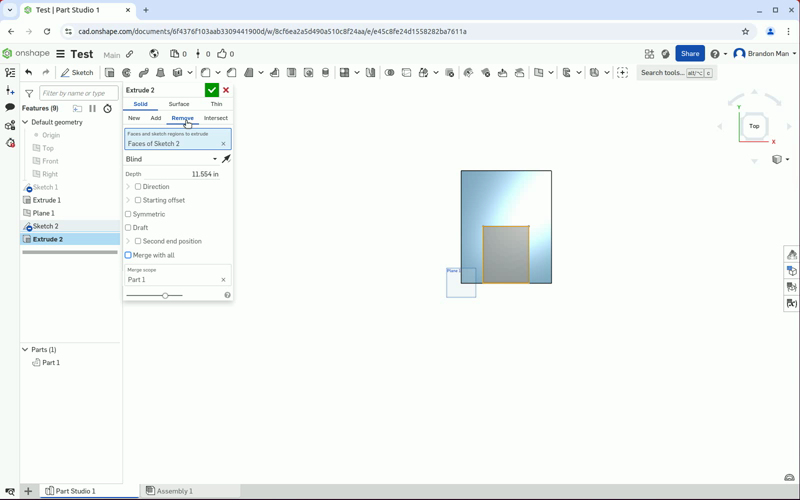
key(space)
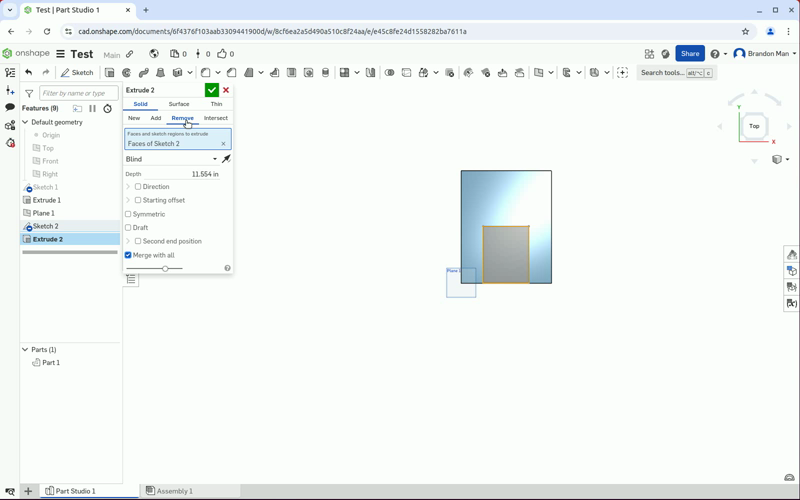
key(enter)
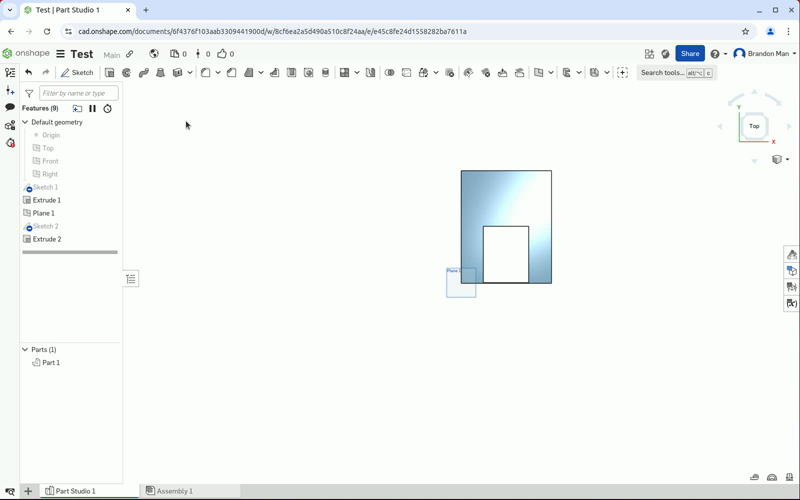
key(shift+h)
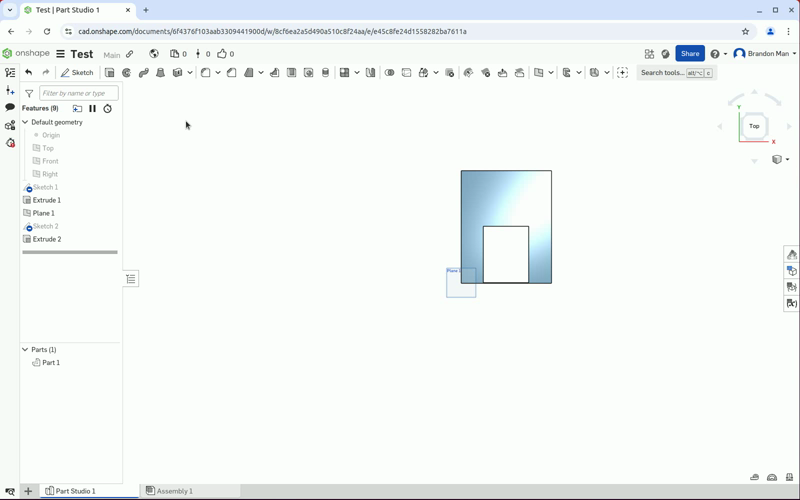
key(shift+h)
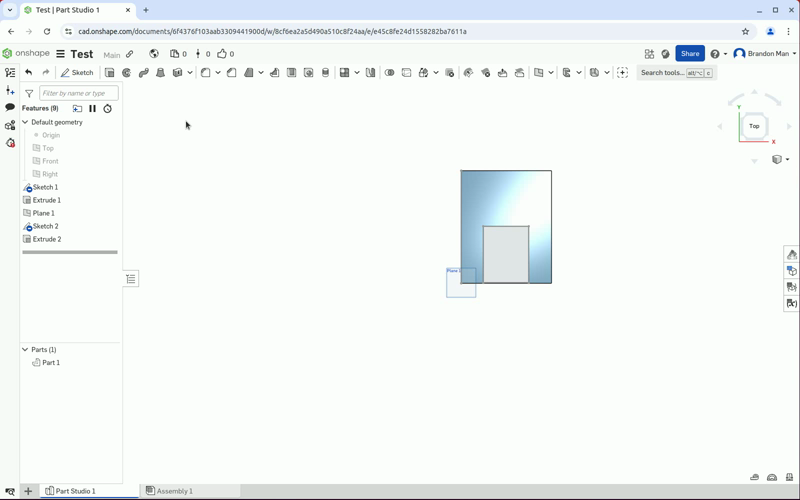
key(shift+7)
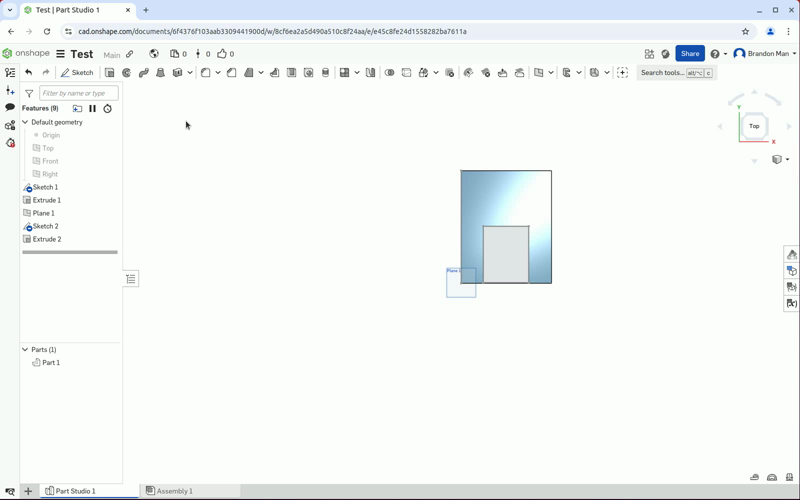
key(up, 3)
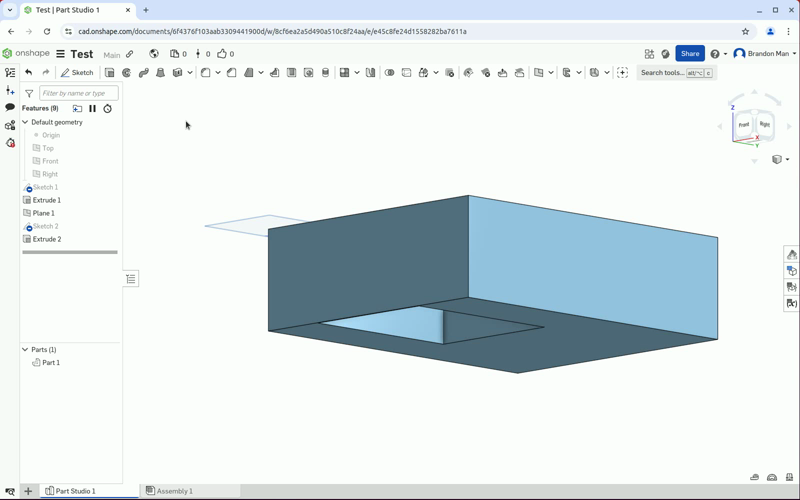
key(left, 3)
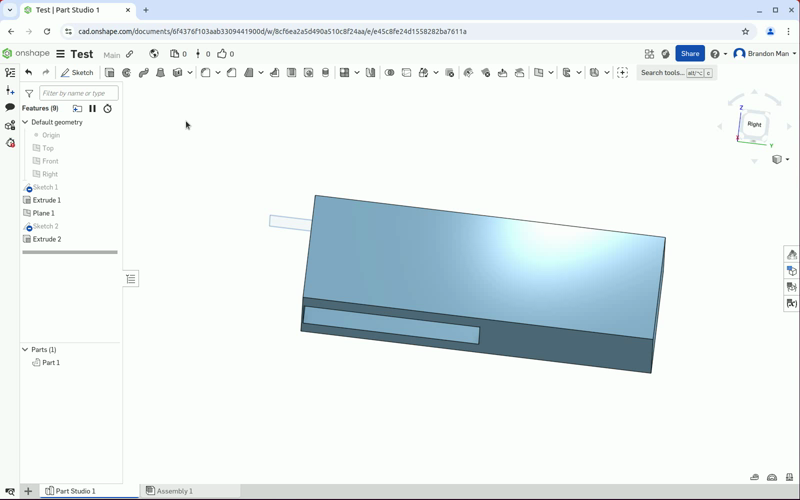
key(right, 3)
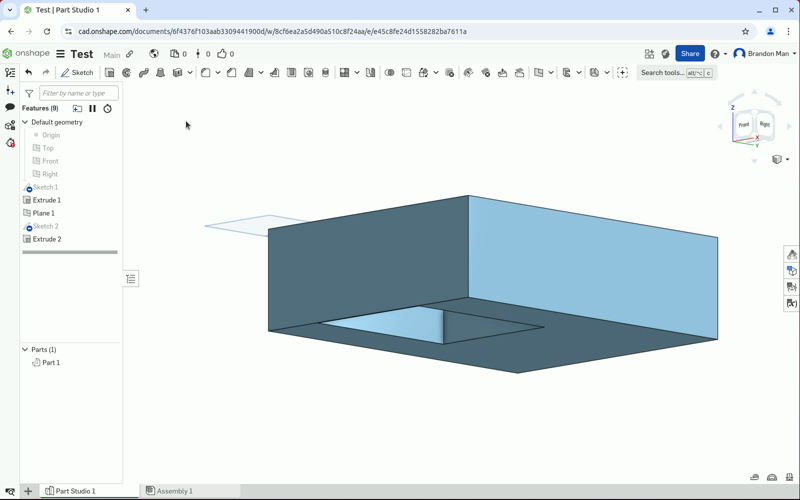
key(down, 3)
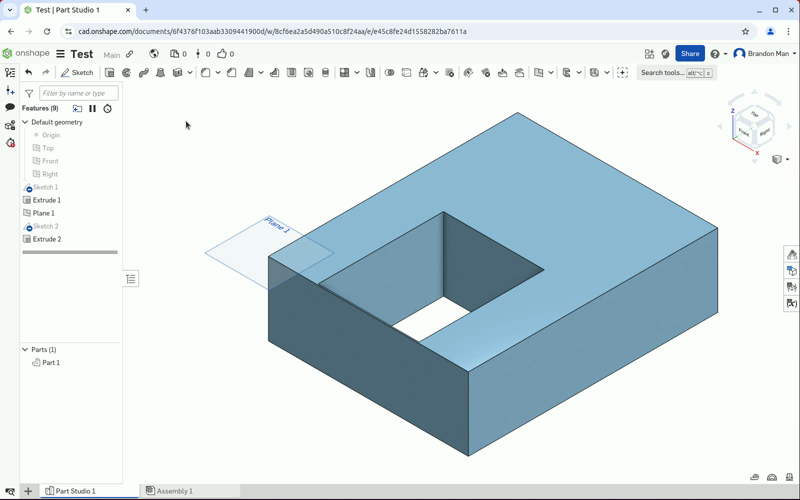
mouse_move(73, 189)
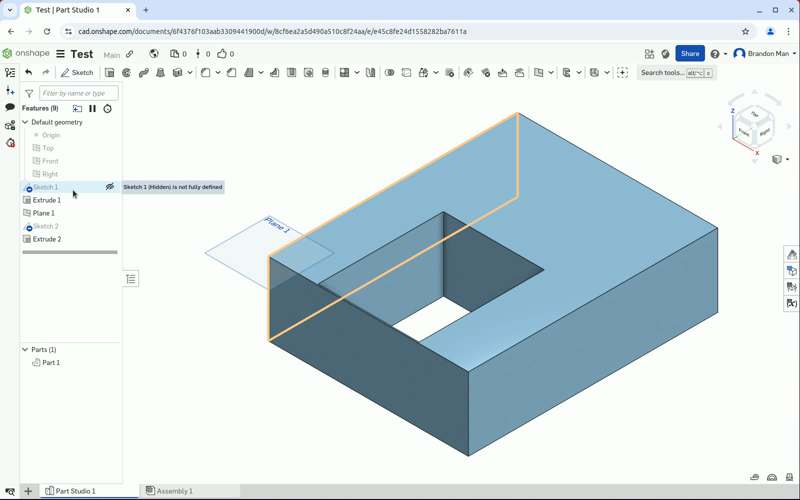
click(73, 189)